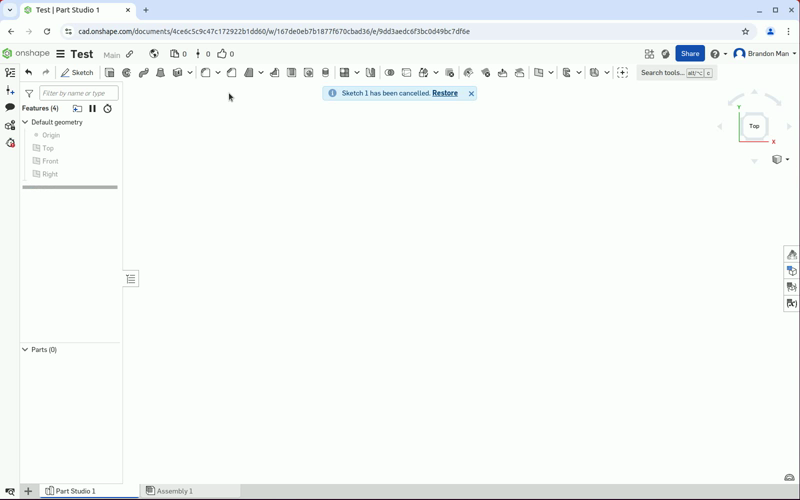
key(shift+h)
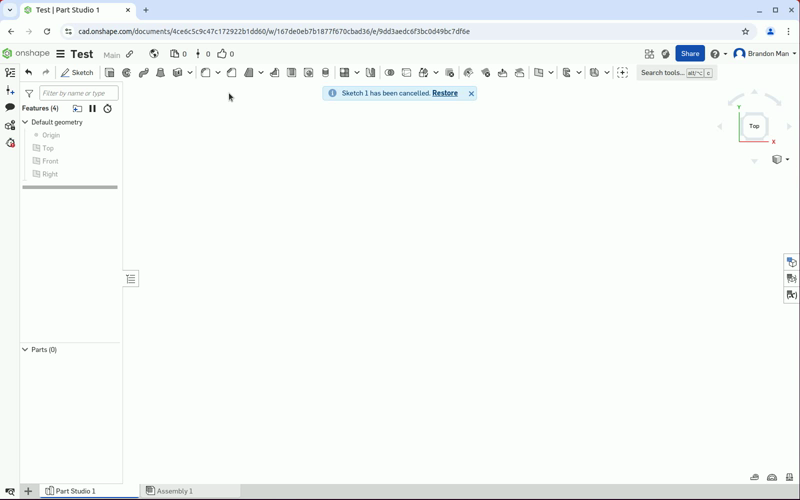
mouse_move(73, 352)
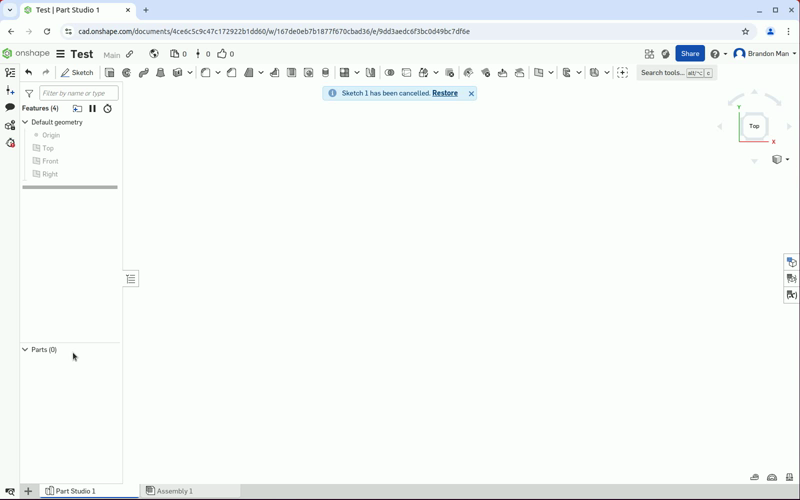
key(y)
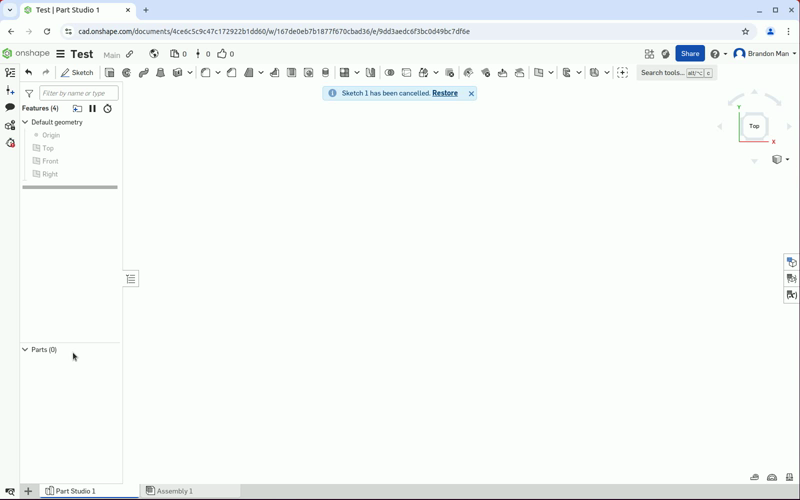
key(shift+p)
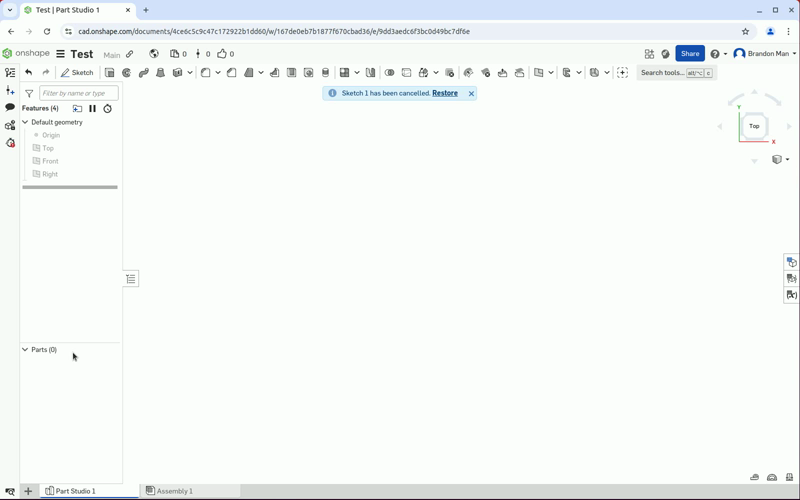
key(space)
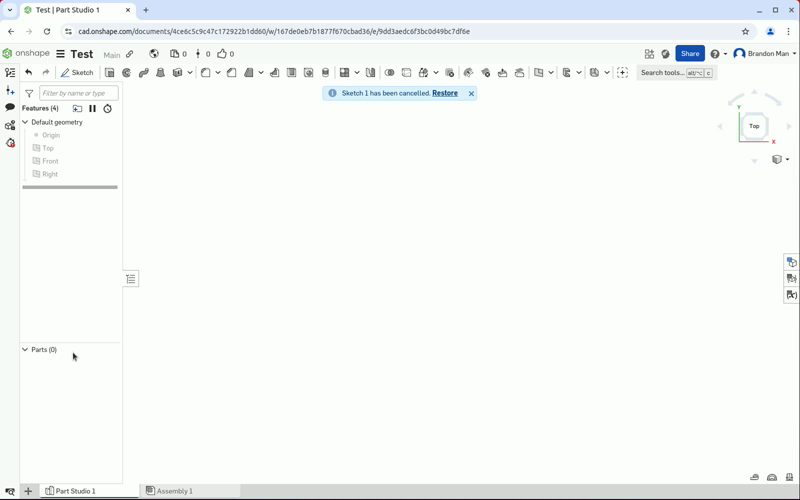
key_down(shift)
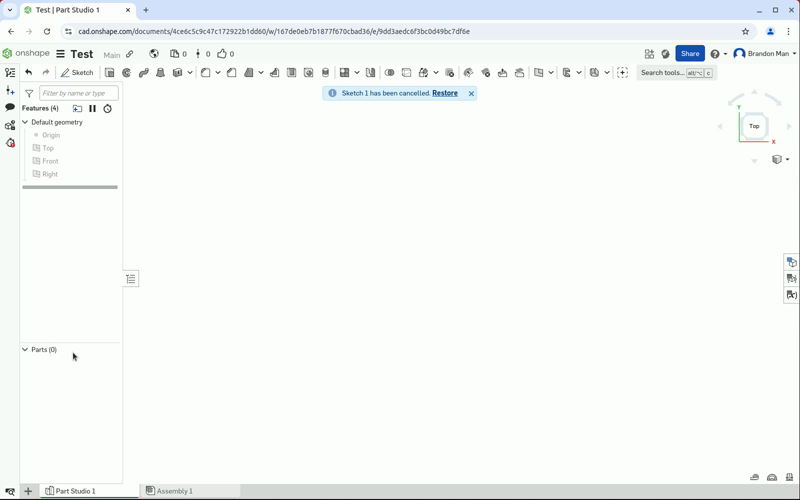
key(up)
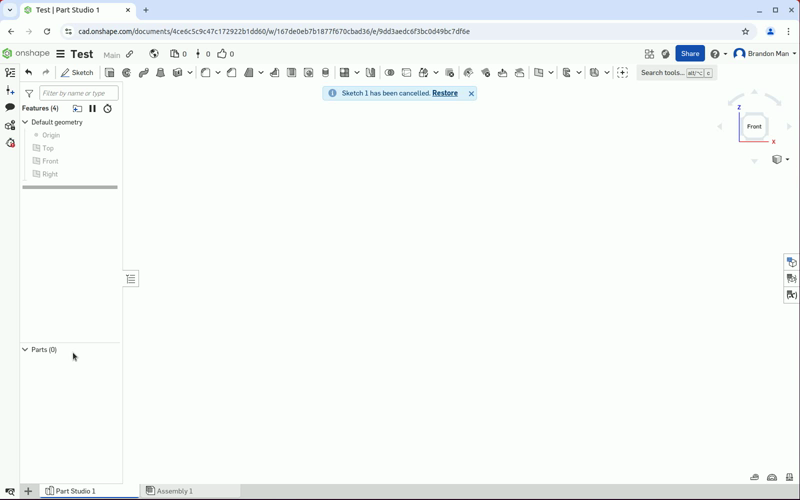
key_up(shift)
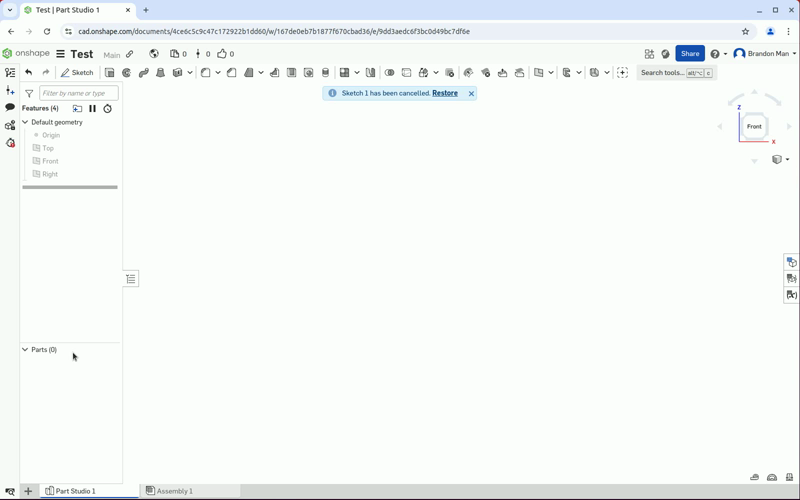
mouse_move(73, 352)
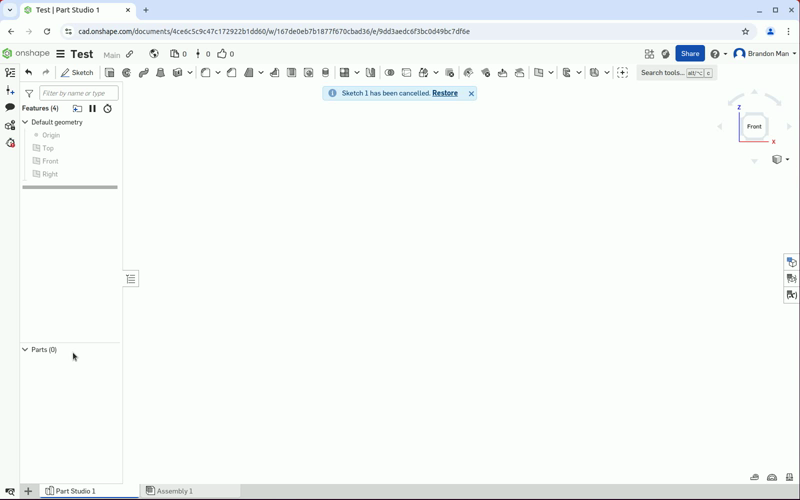
key(shift+y)
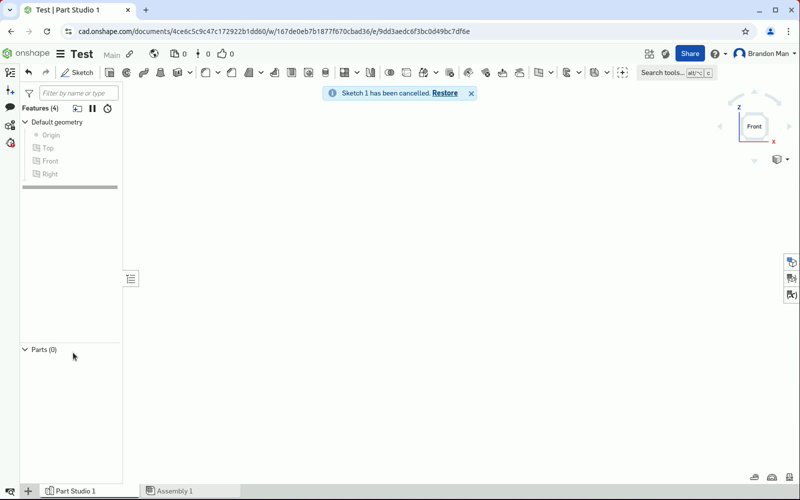
key(shift+s)
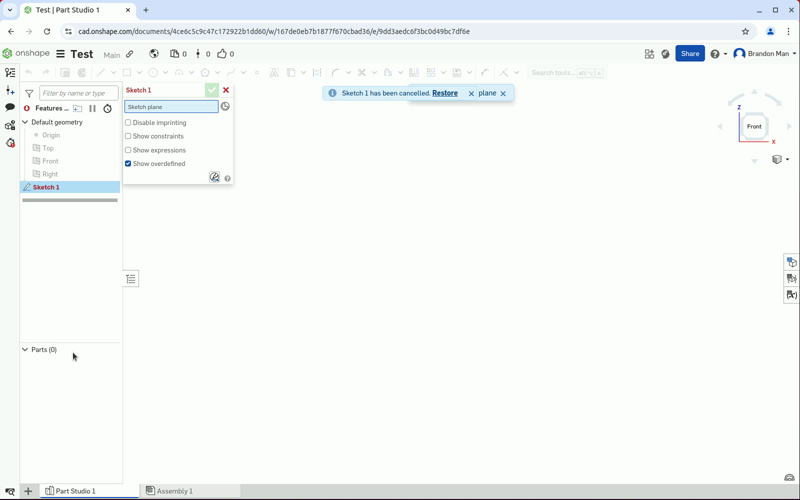
mouse_move(73, 163)
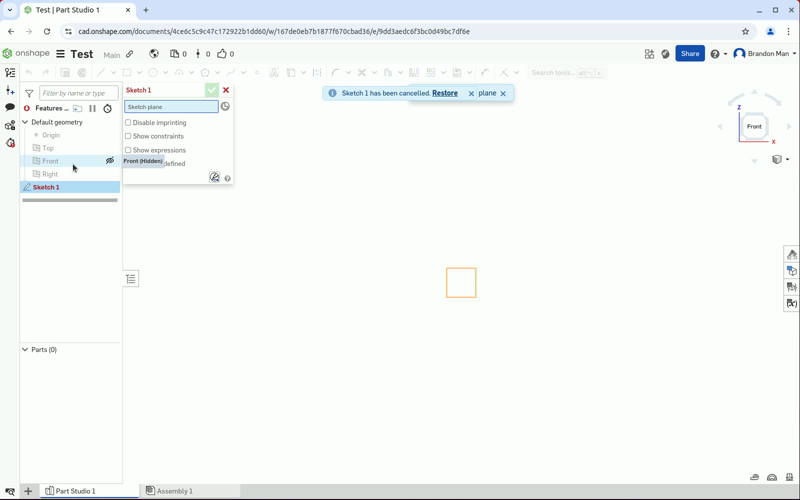
click(73, 163)
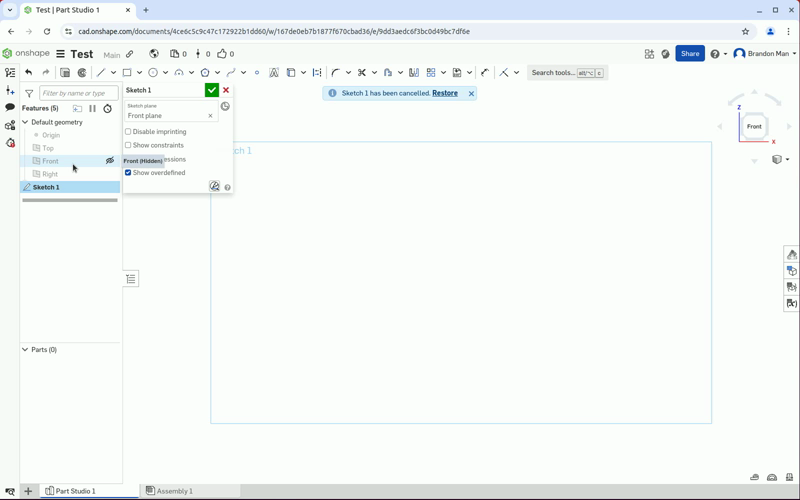
mouse_move(73, 352)
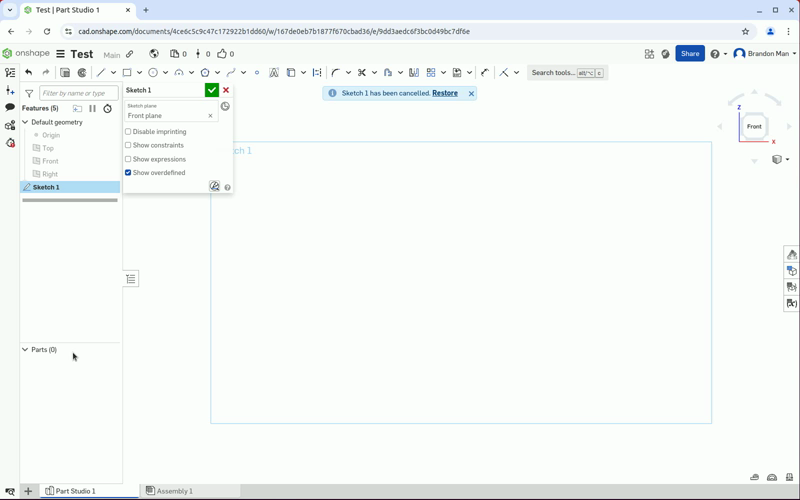
key(y)
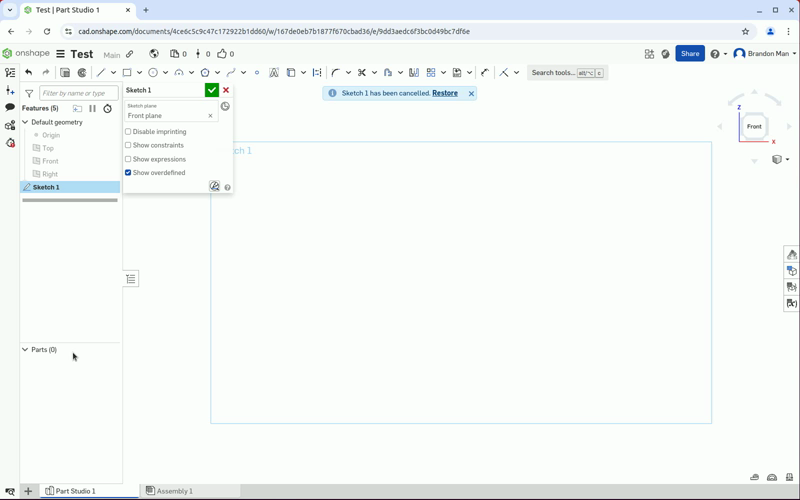
key(l)
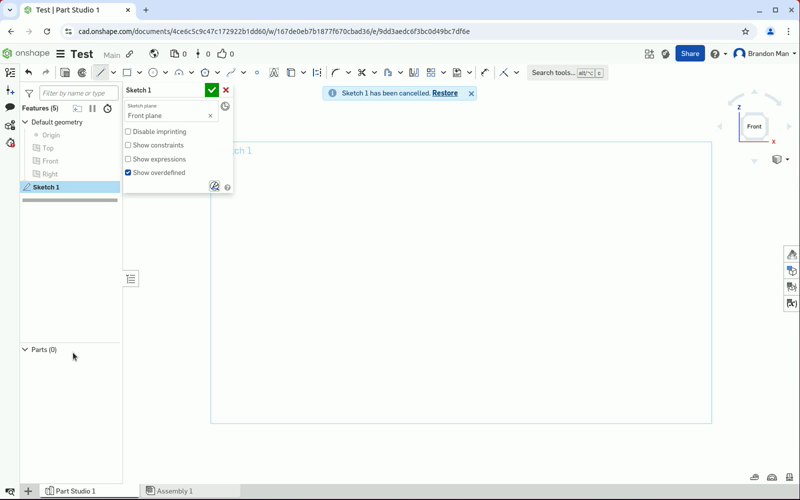
key_down(shift)
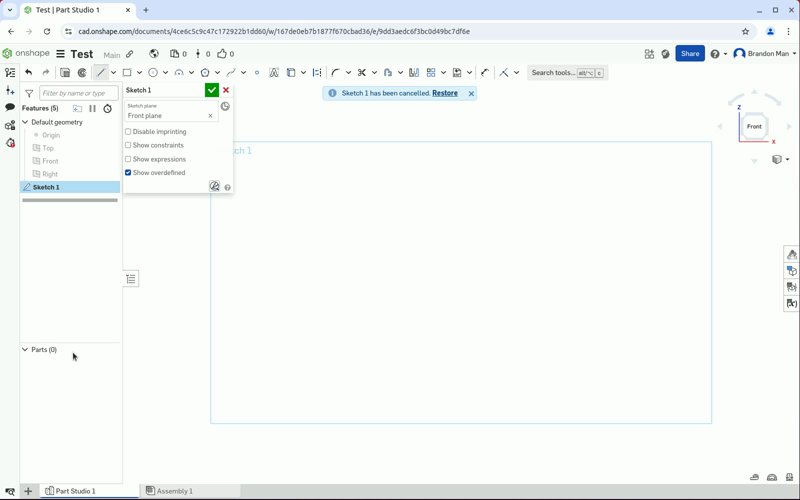
mouse_move(348, 282)
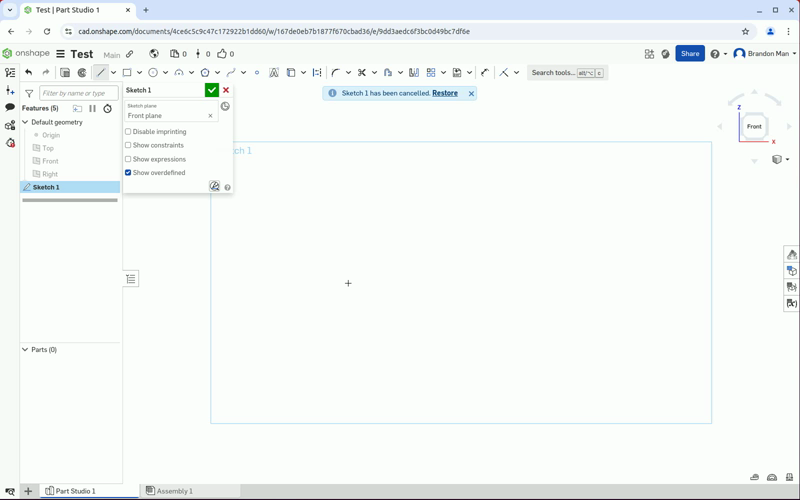
click(348, 282)
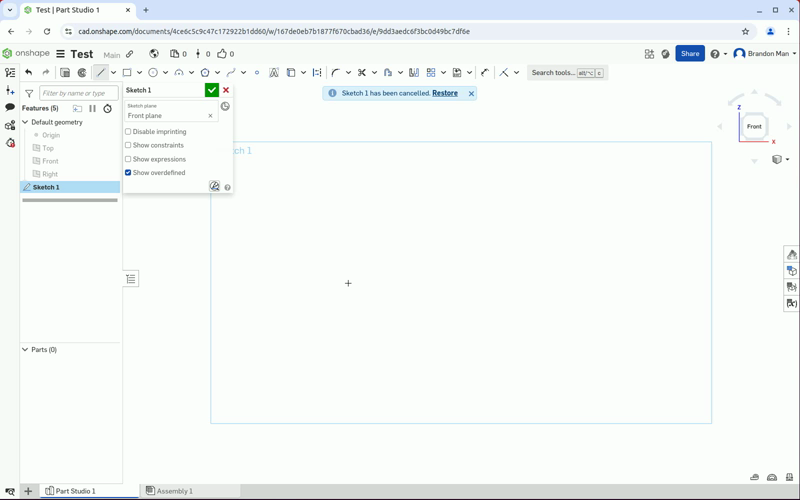
key_up(shift)
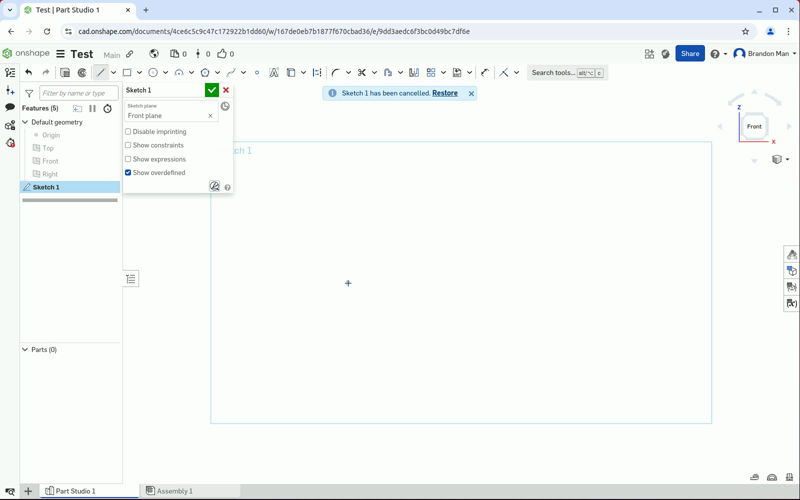
key_down(shift)
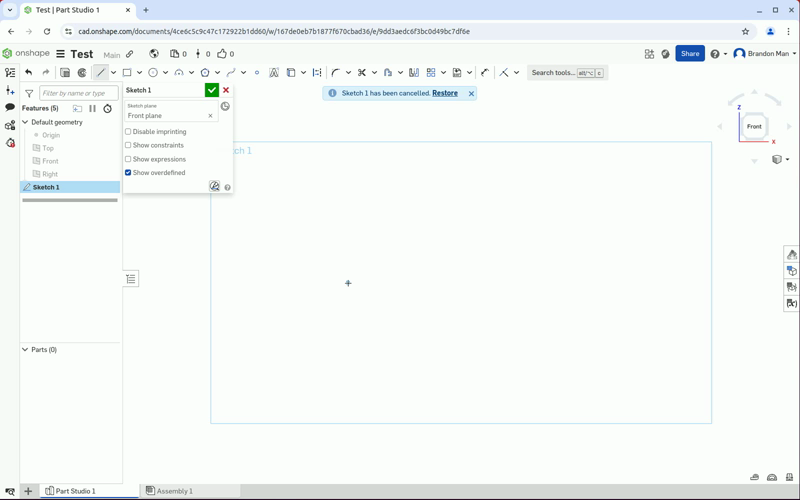
mouse_move(460, 282)
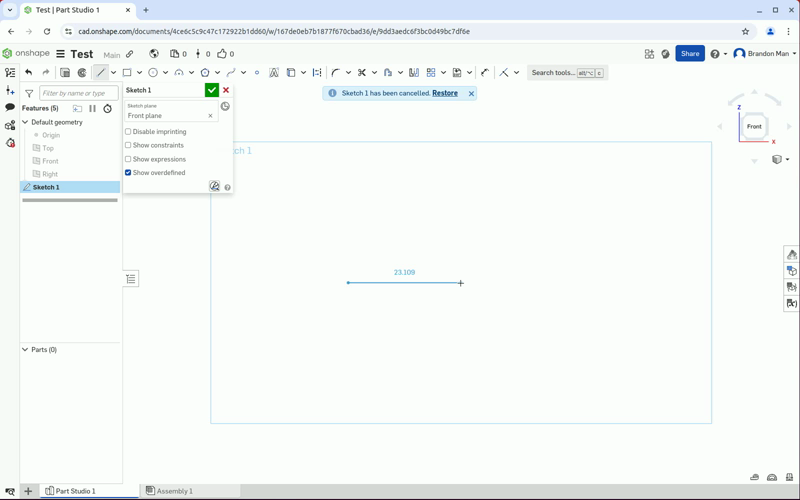
click(460, 282)
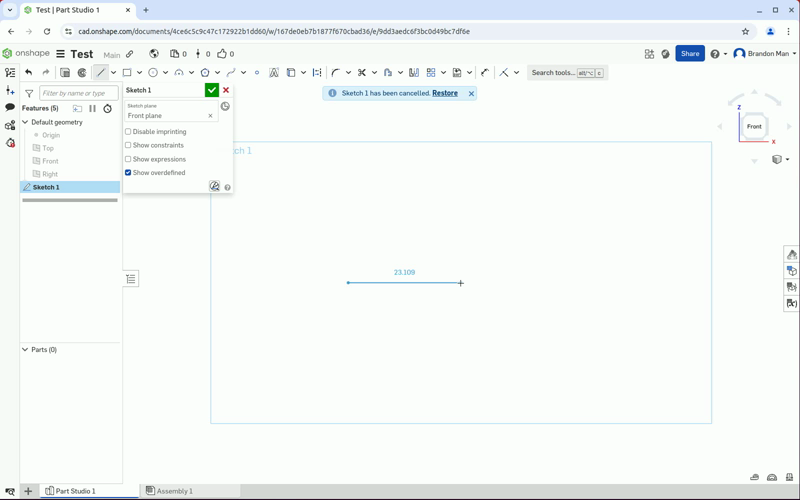
key_up(shift)
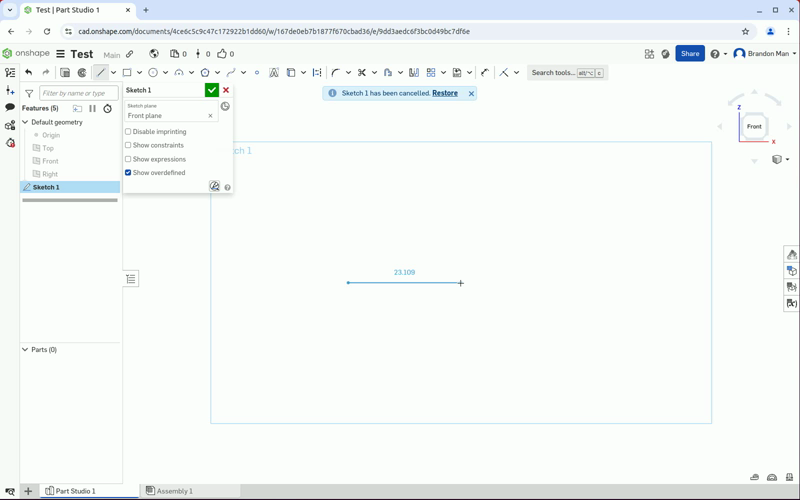
key_down(shift)
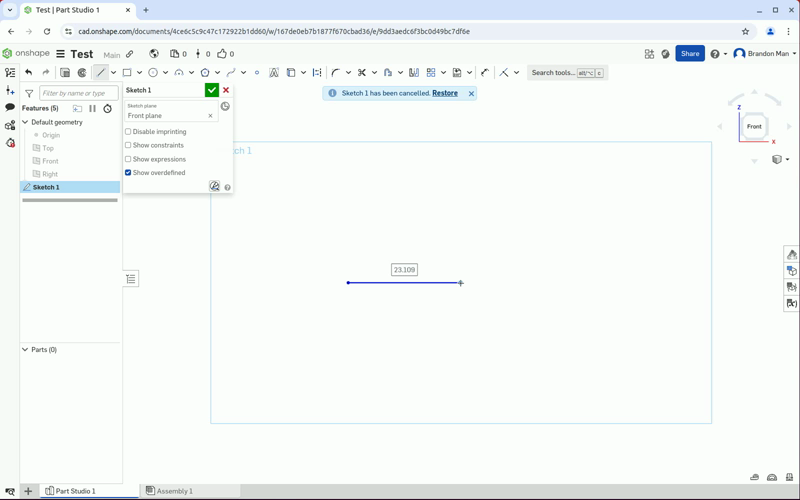
mouse_move(490, 282)
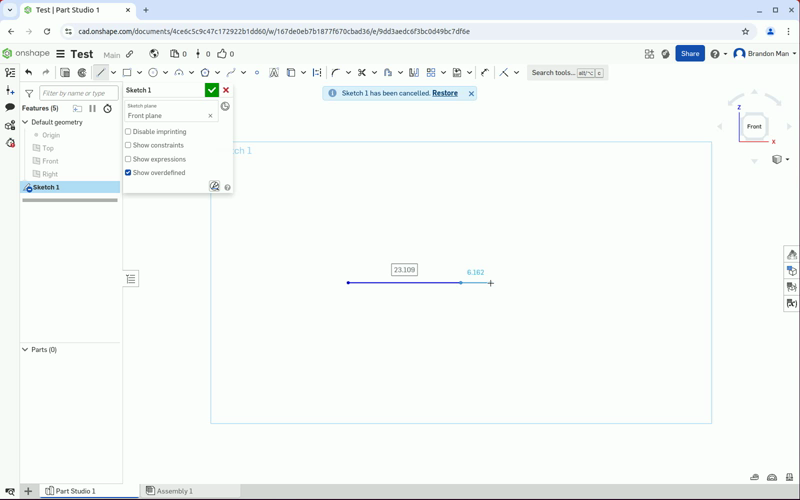
mouse_move(460, 226)
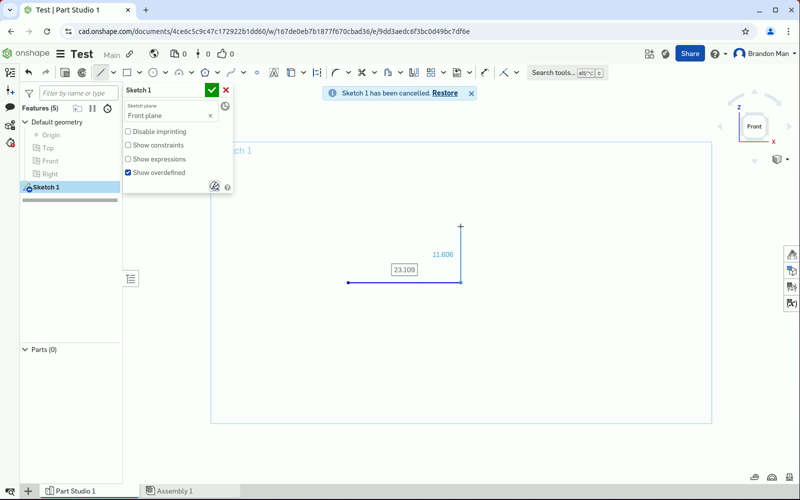
click(460, 226)
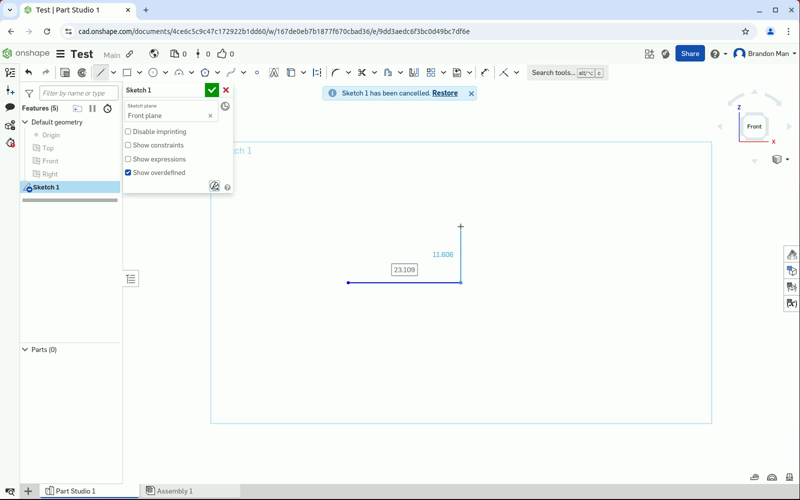
key_up(shift)
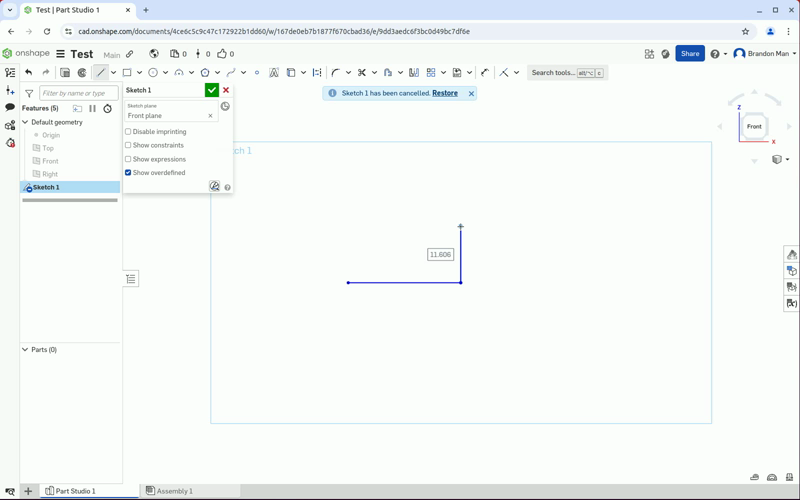
key_down(shift)
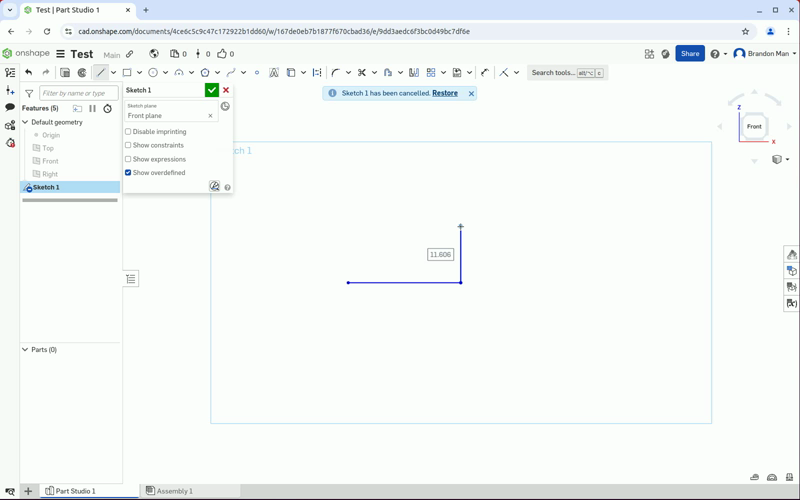
mouse_move(490, 226)
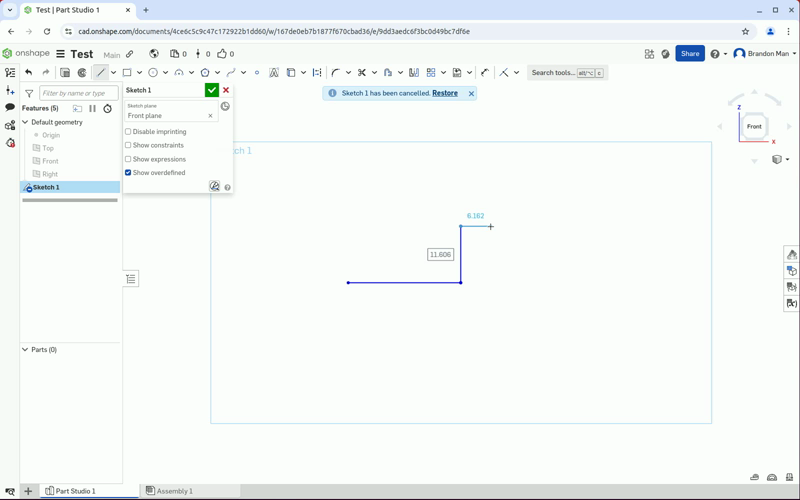
mouse_move(432, 226)
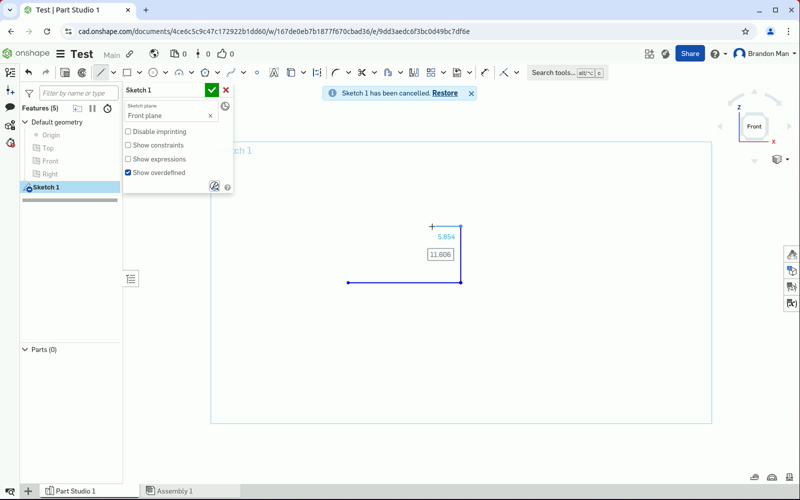
click(432, 226)
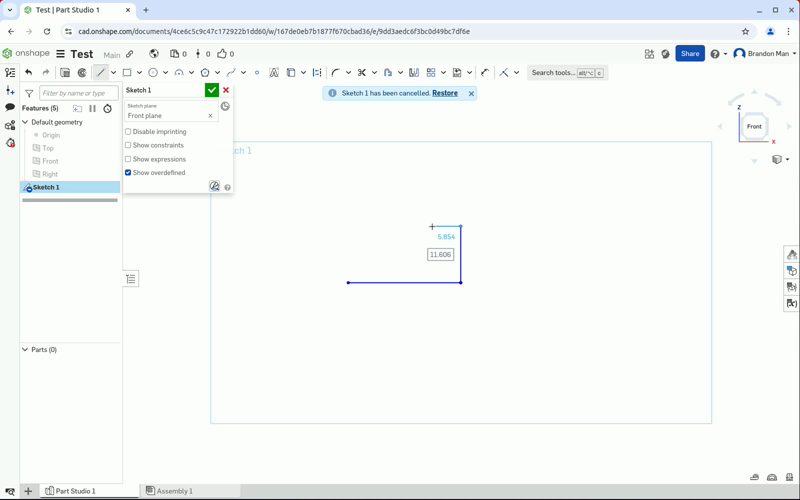
key_up(shift)
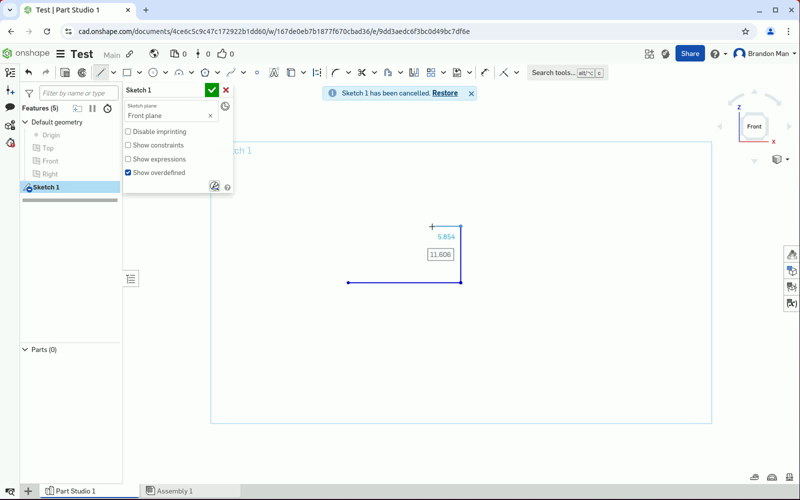
key_down(shift)
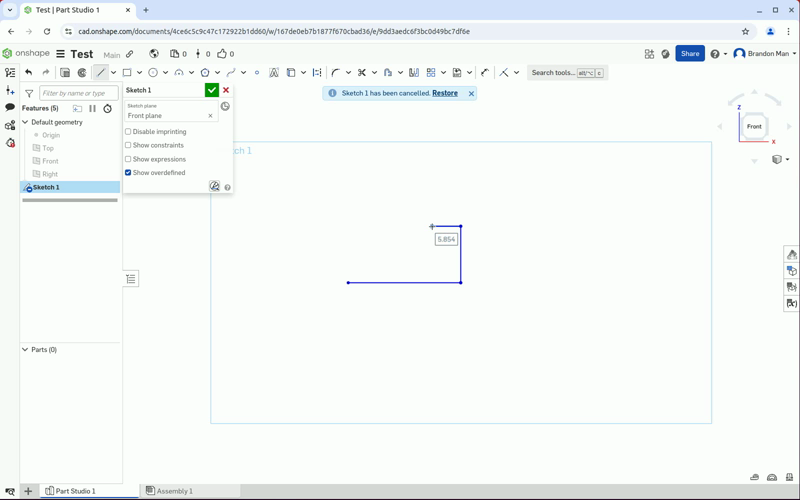
mouse_move(462, 226)
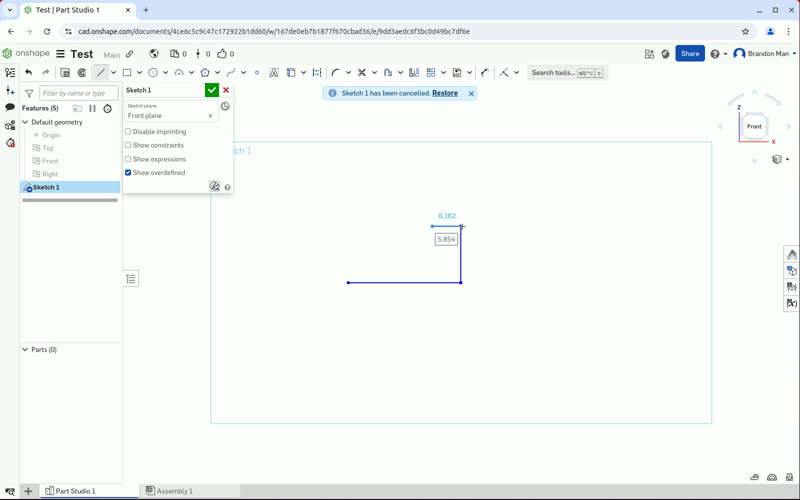
mouse_move(432, 170)
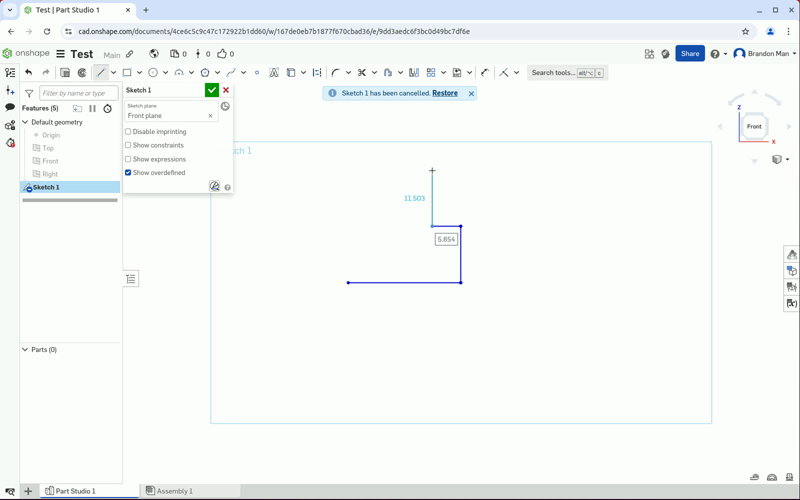
click(432, 170)
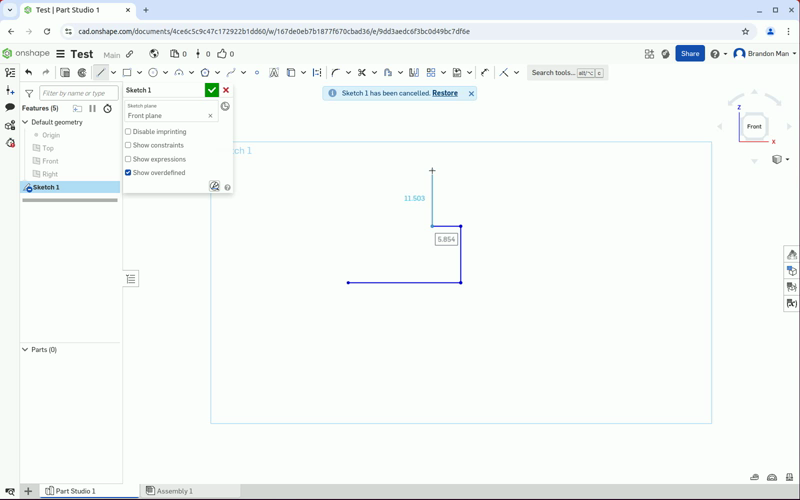
key_up(shift)
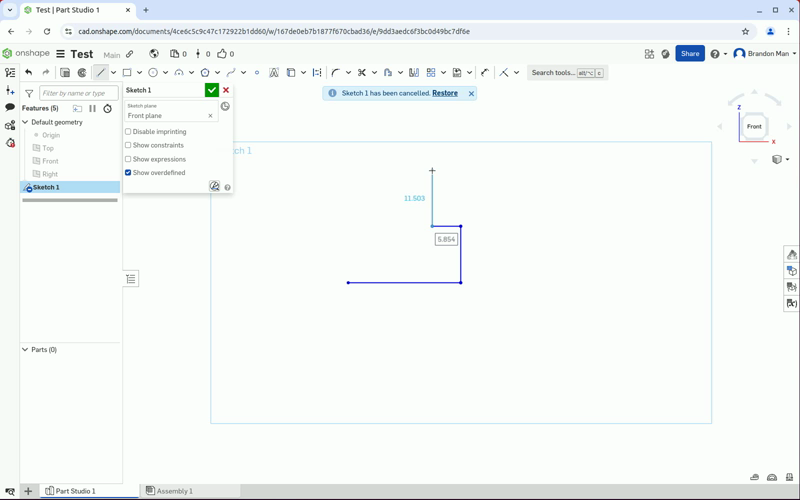
key_down(shift)
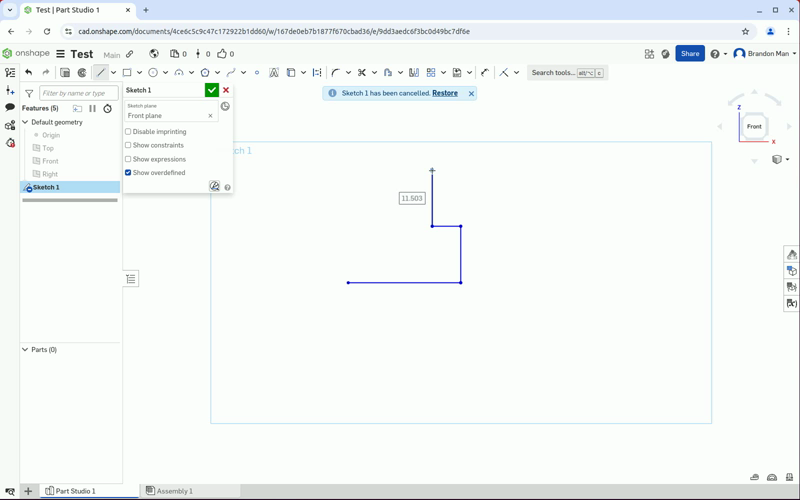
mouse_move(348, 170)
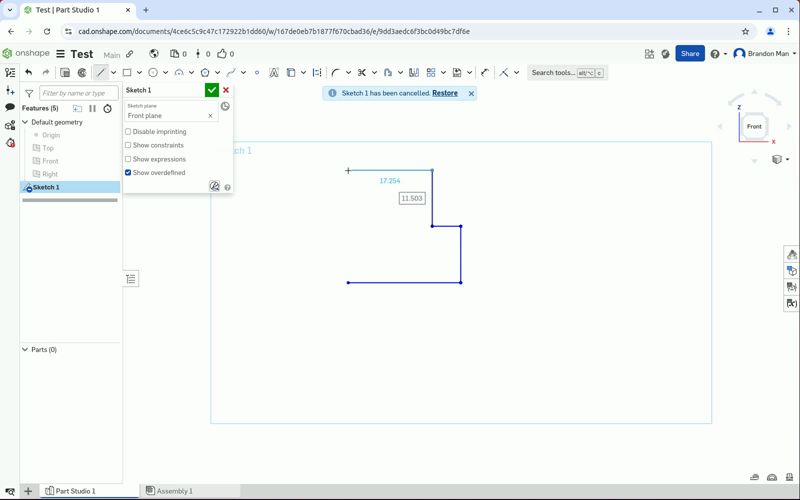
click(348, 170)
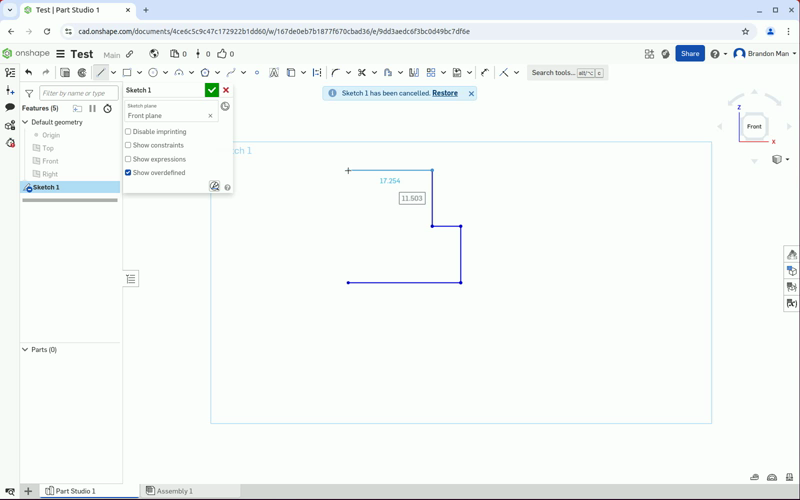
key_up(shift)
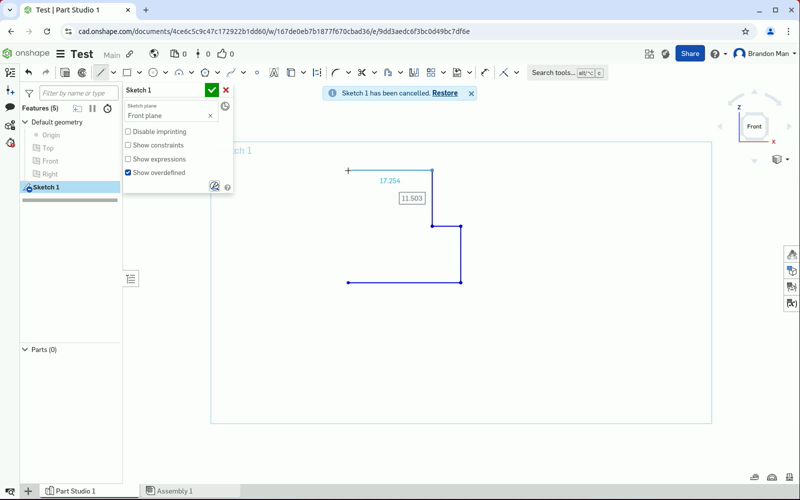
key_down(shift)
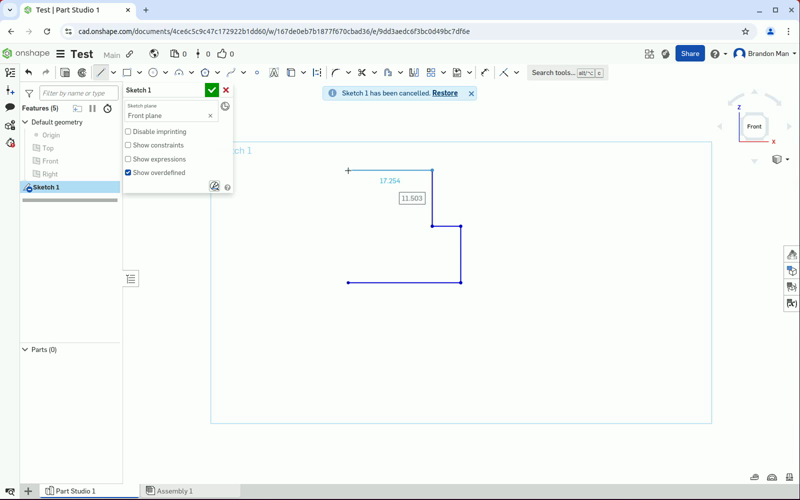
mouse_move(348, 282)
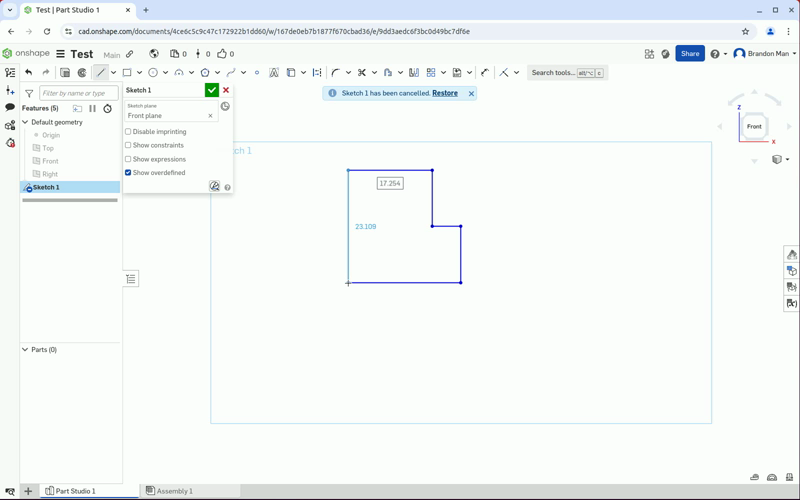
key_up(shift)
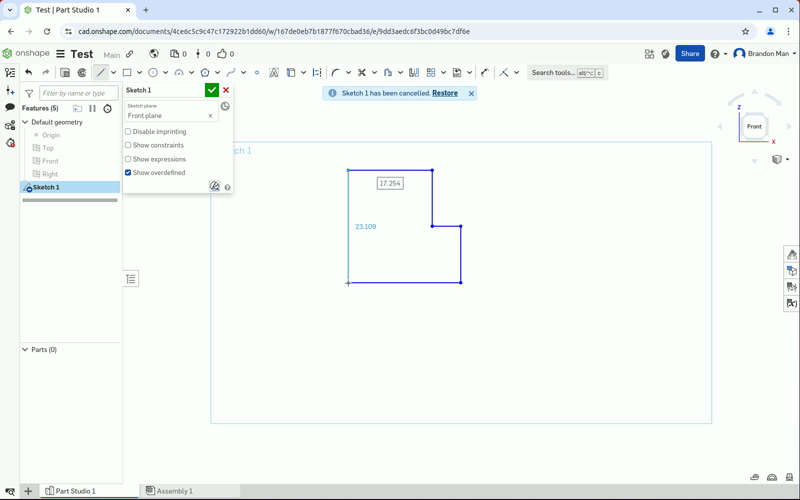
click(348, 282)
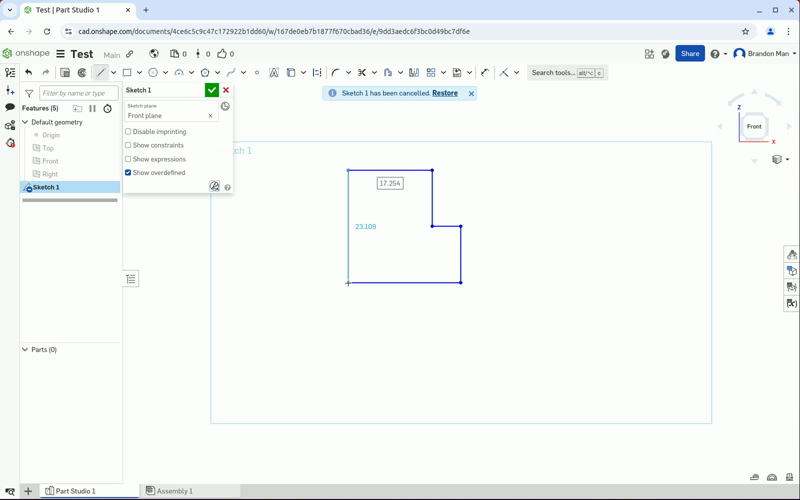
key(esc)
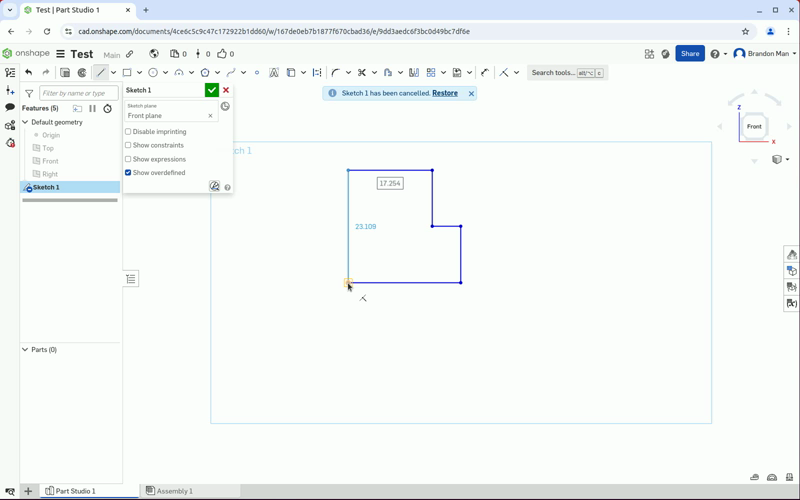
mouse_move(419, 200)
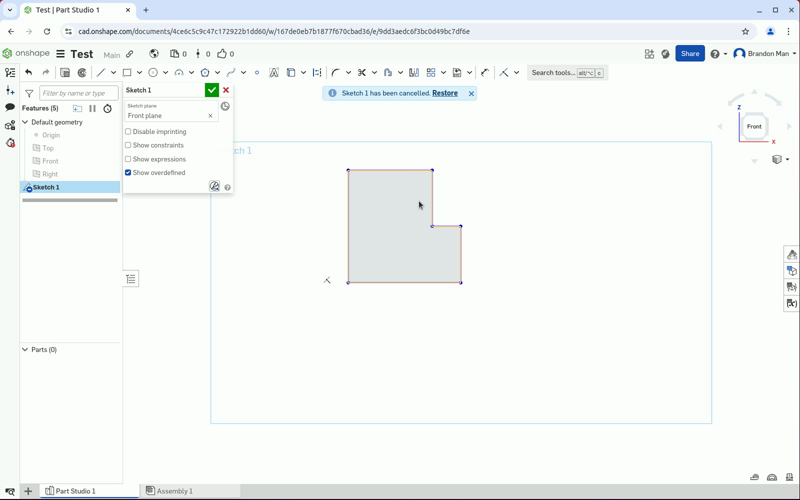
click(419, 200)
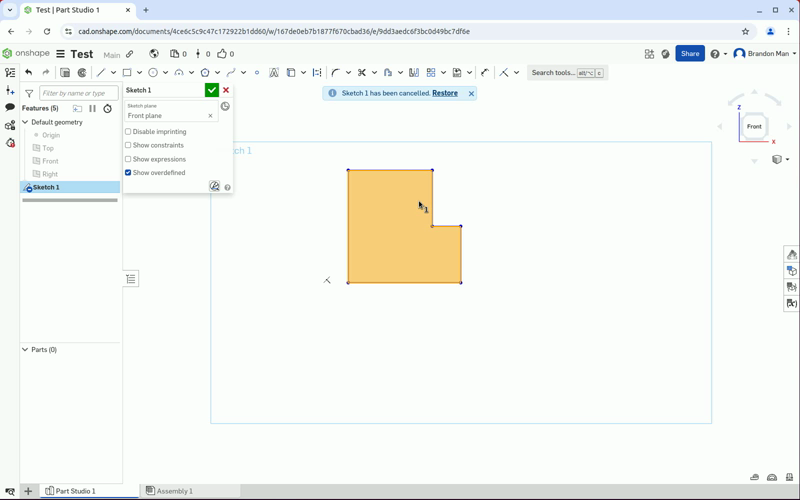
mouse_move(73, 352)
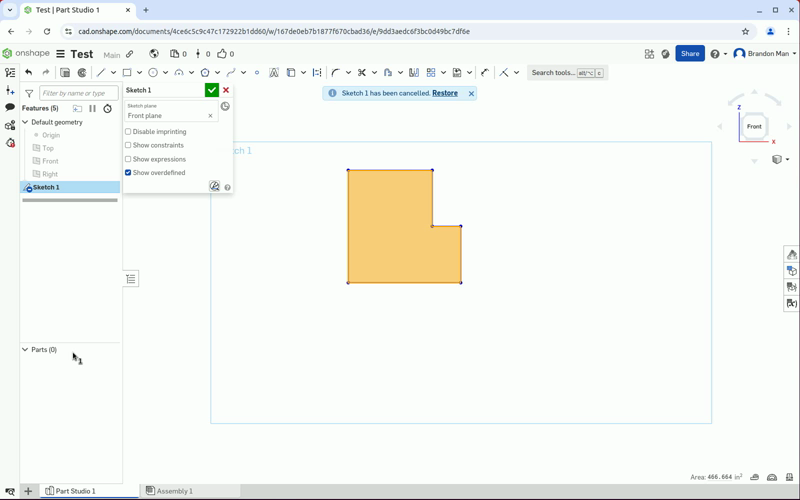
key(shift+y)
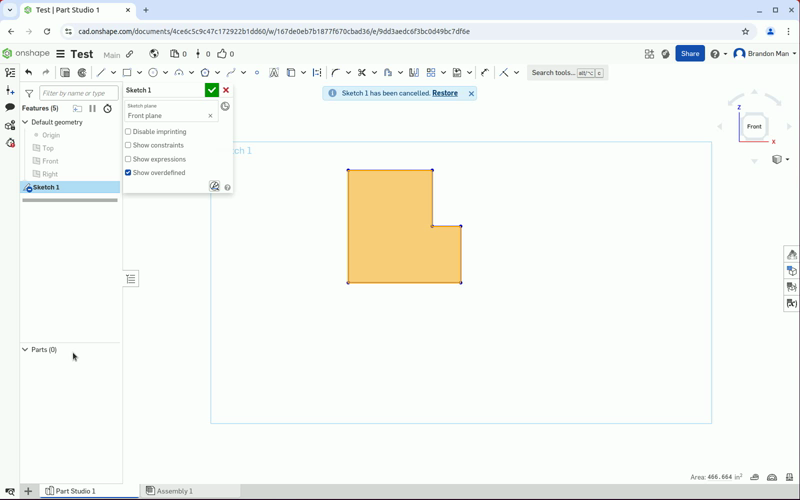
key(shift+e)
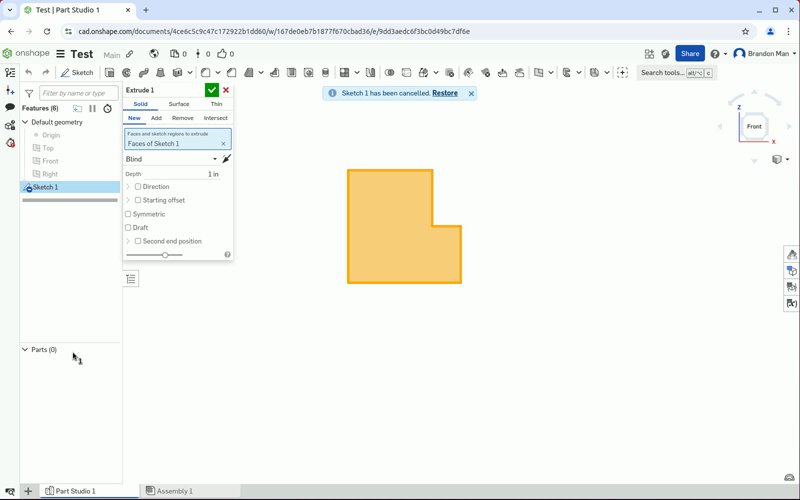
mouse_move(143, 106)
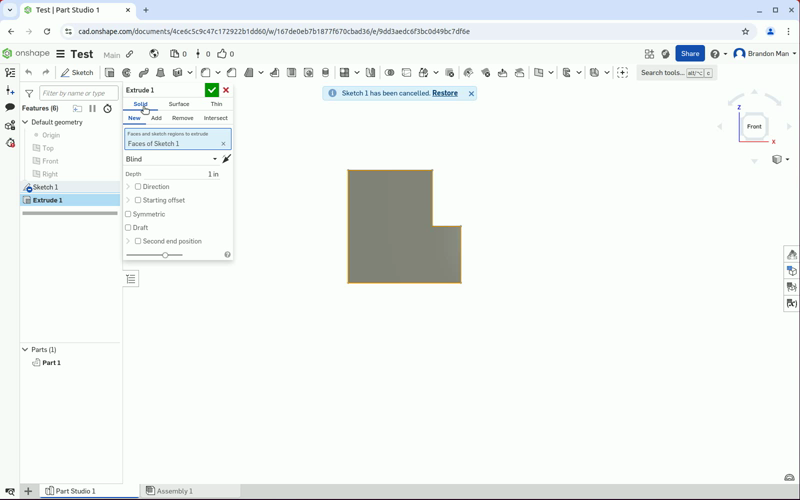
click(143, 106)
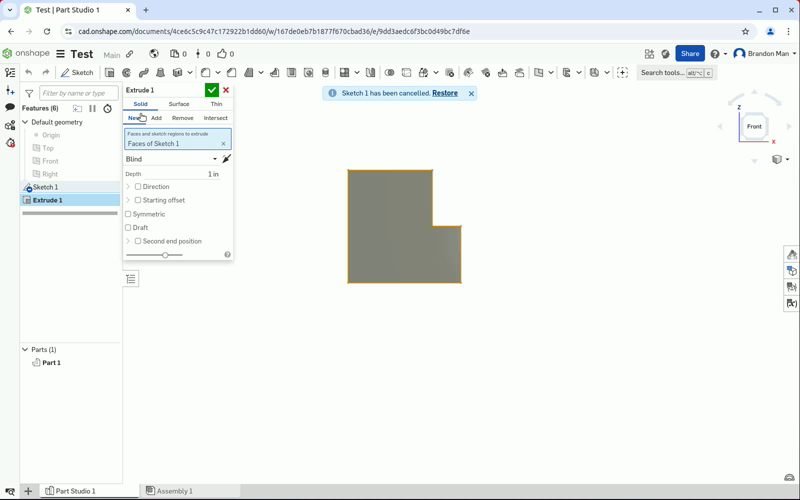
mouse_move(137, 120)
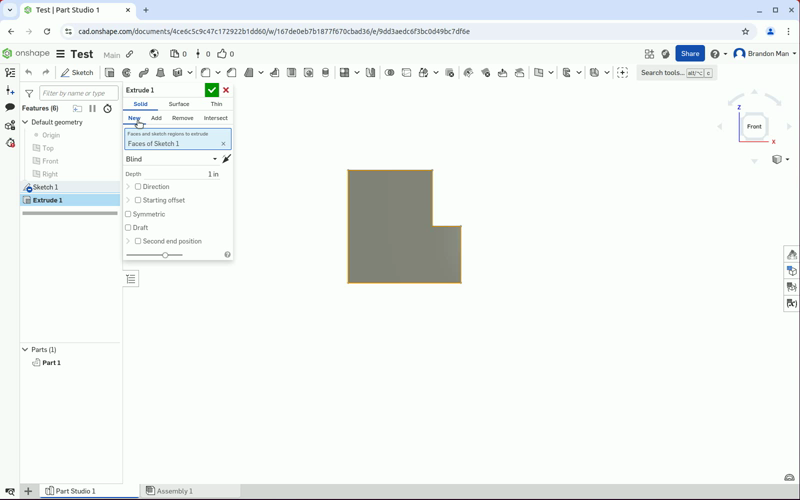
click(137, 120)
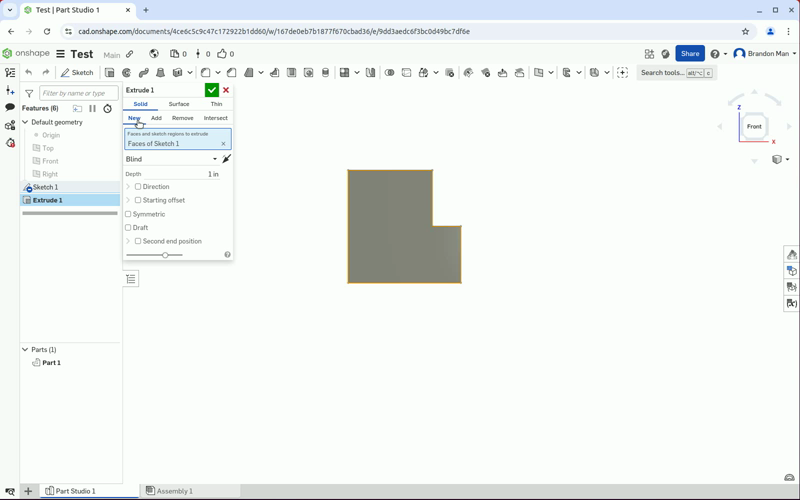
key(tab, 4)
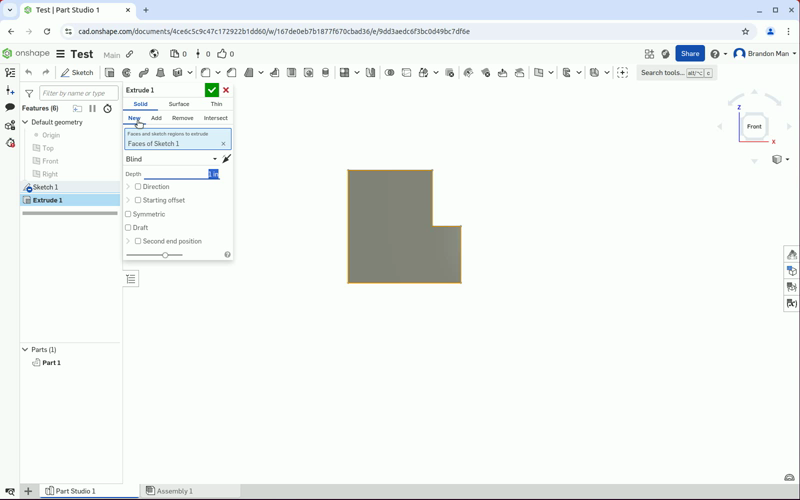
text(23.108)
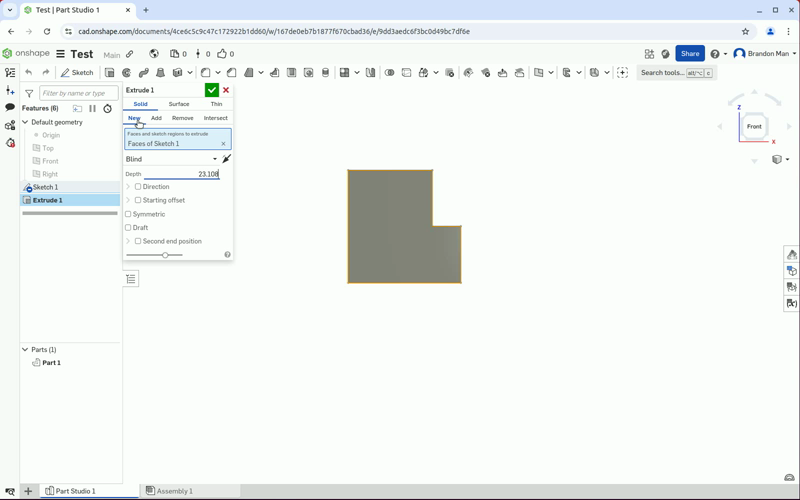
key(enter)
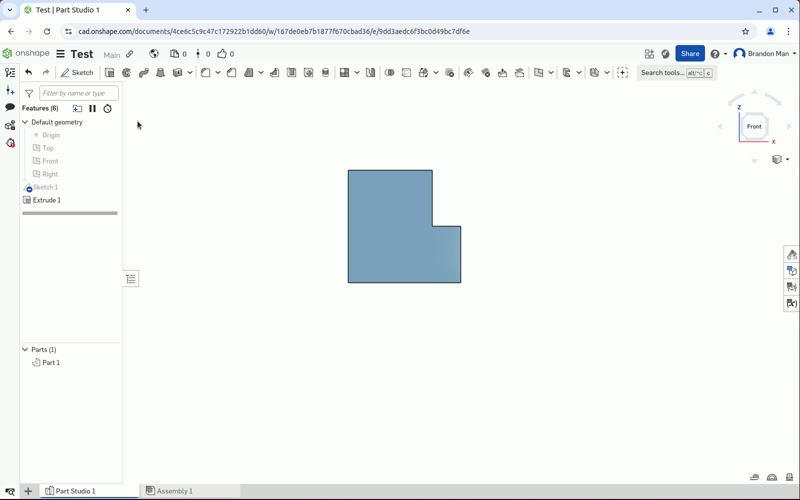
key(shift+h)
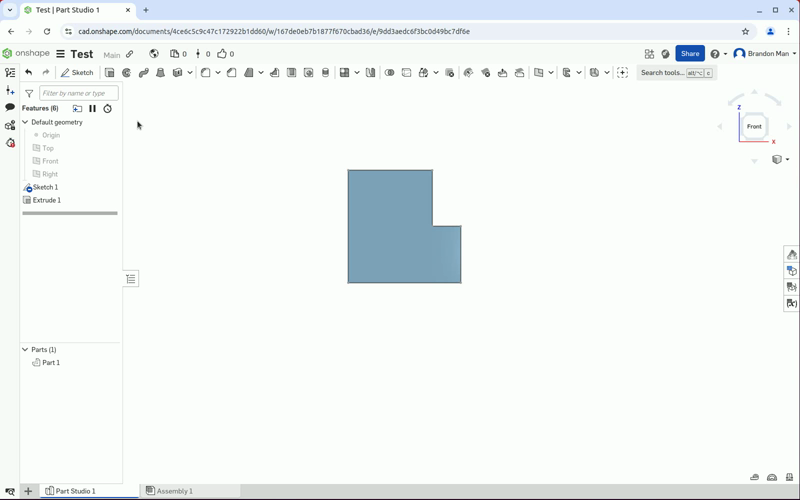
key(shift+h)
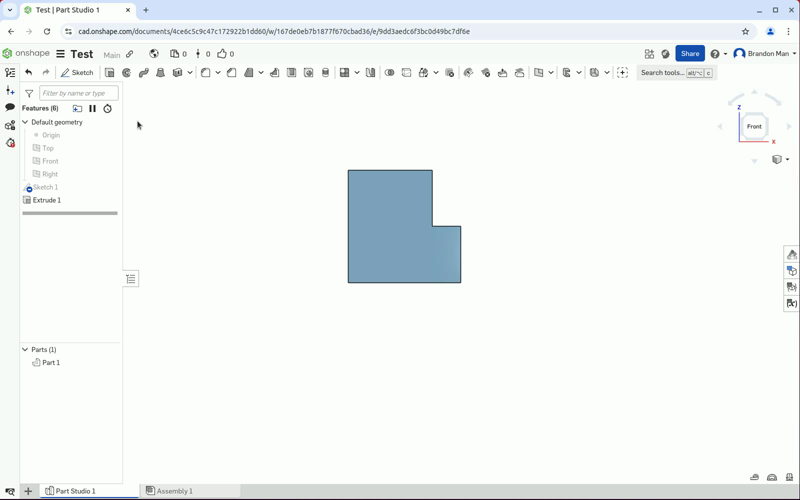
mouse_move(73, 189)
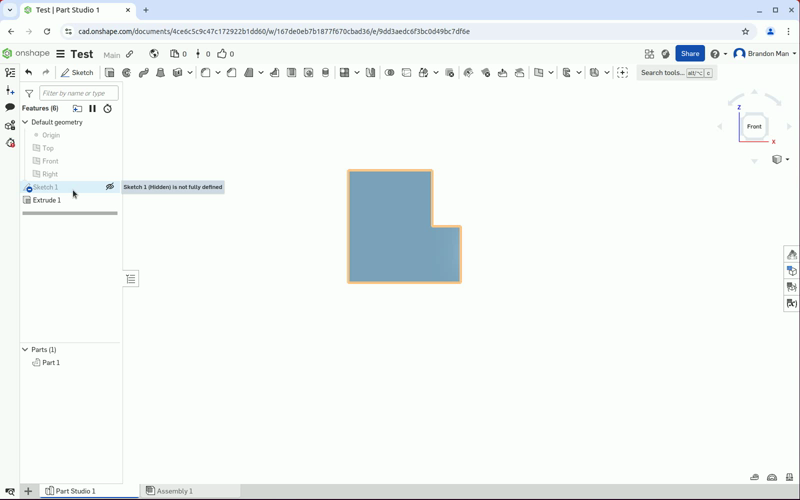
click(73, 189)
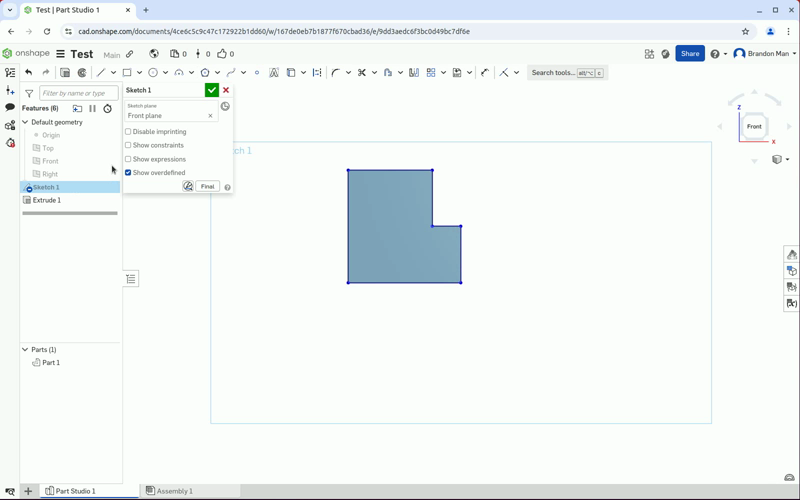
mouse_move(229, 92)
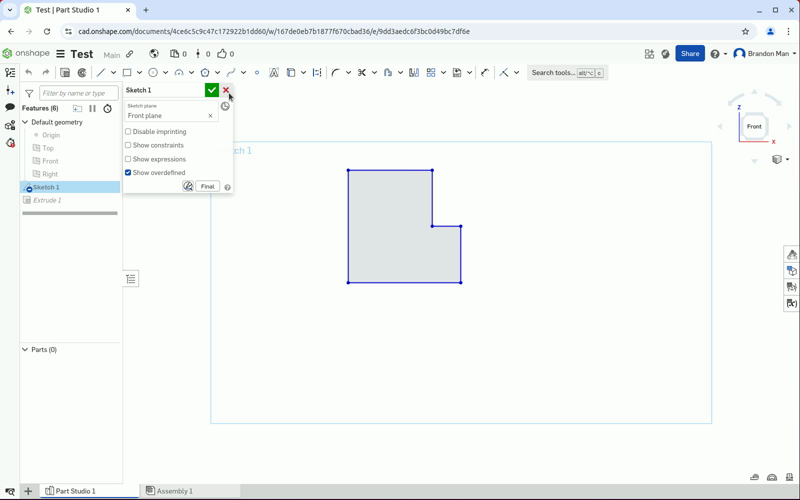
click(229, 92)
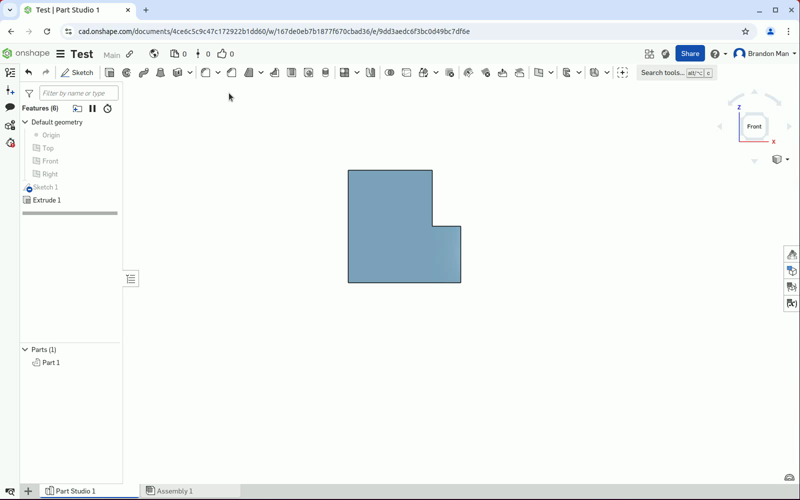
mouse_move(73, 352)
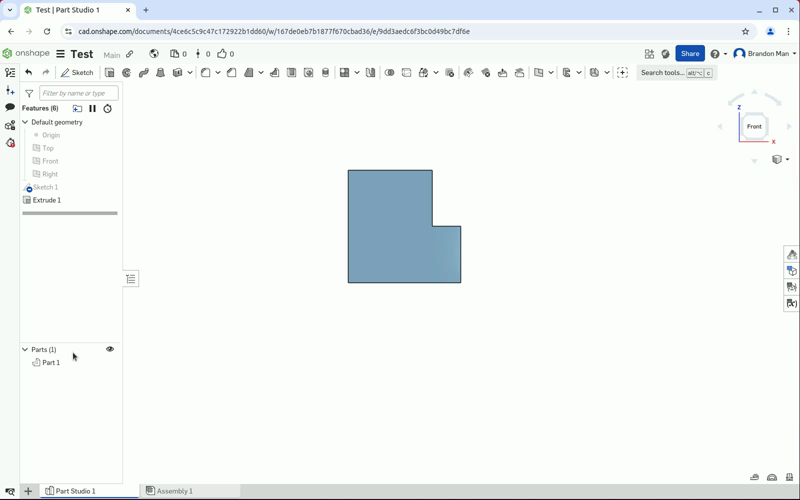
key(y)
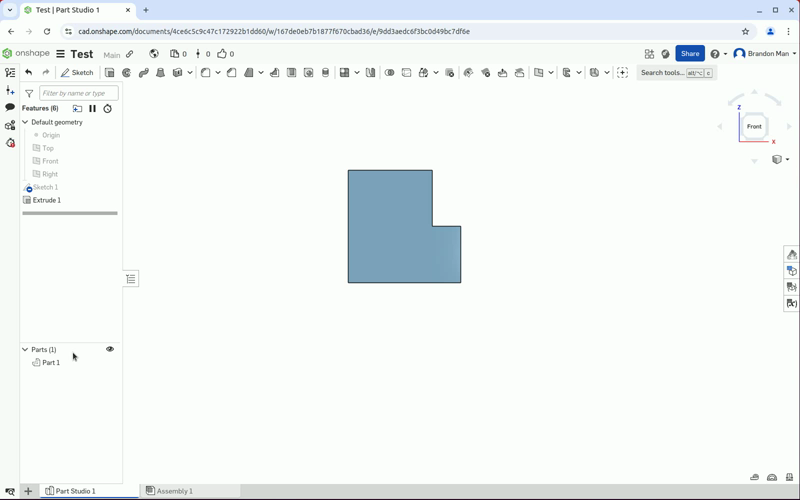
key(shift+p)
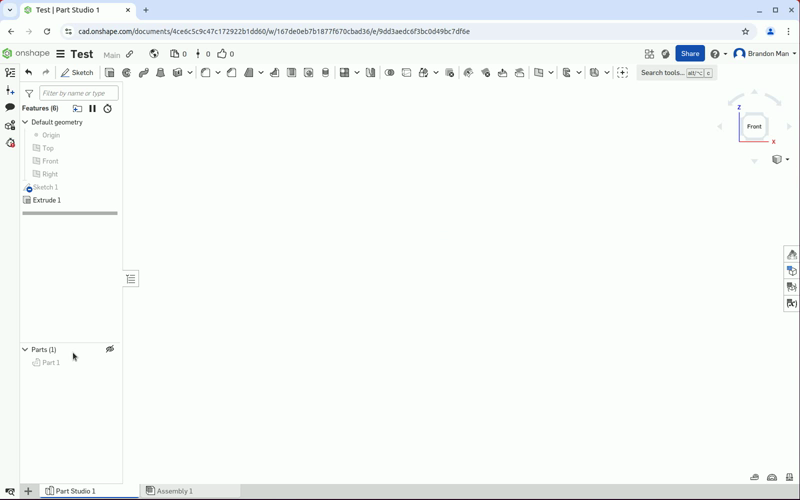
key(space)
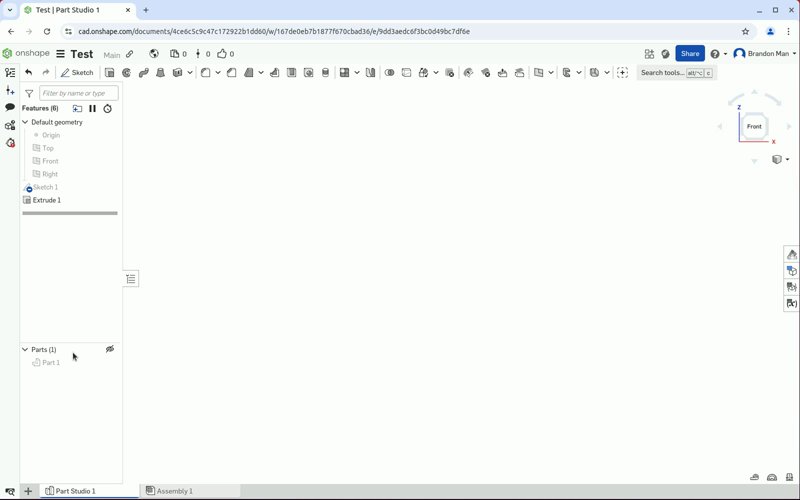
key_down(shift)
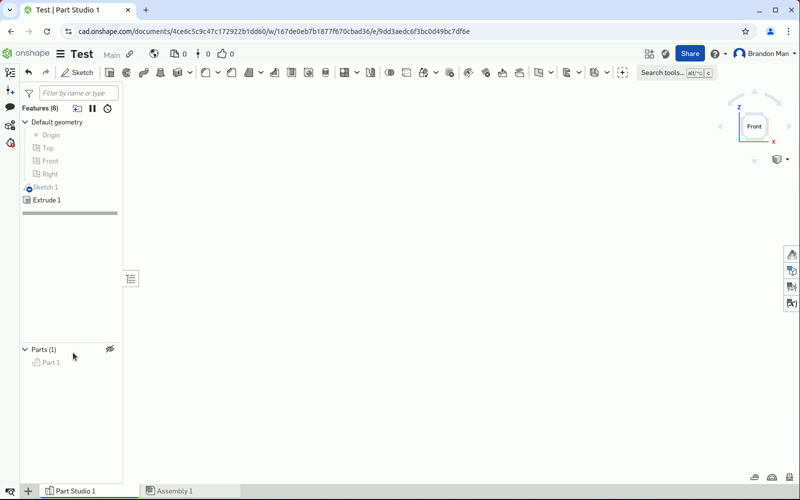
key(left)
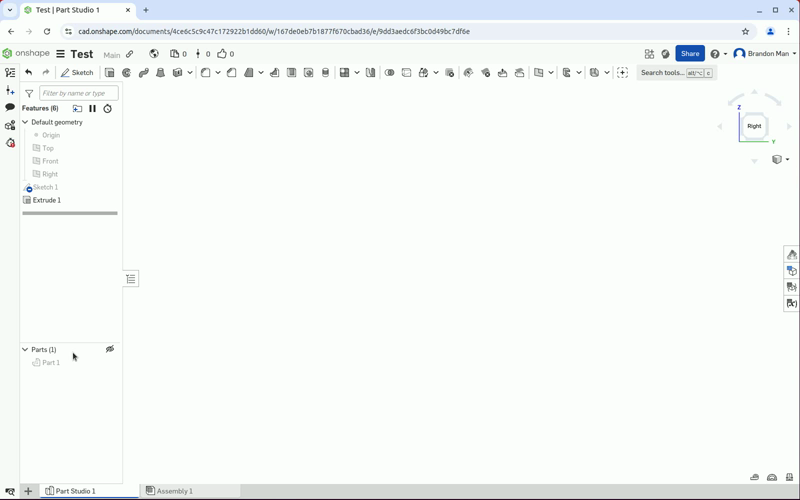
key_up(shift)
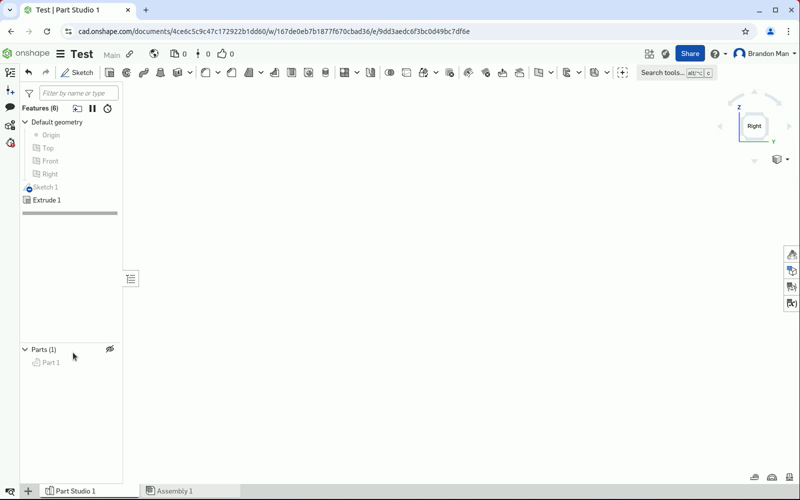
mouse_move(73, 352)
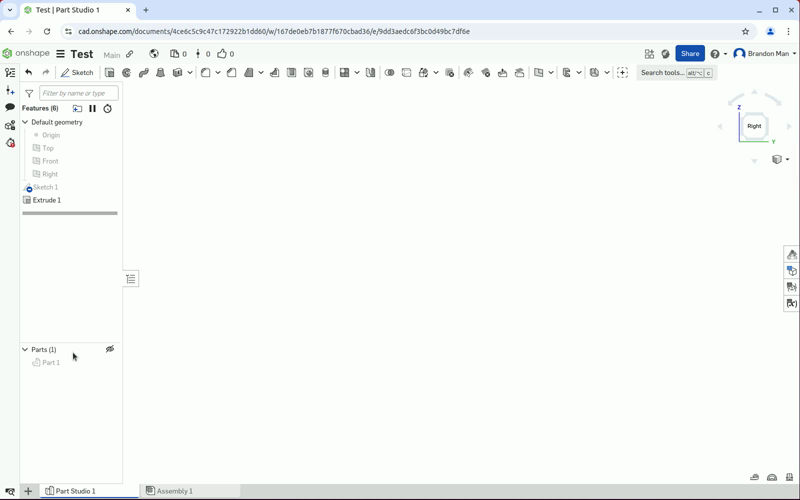
key(shift+y)
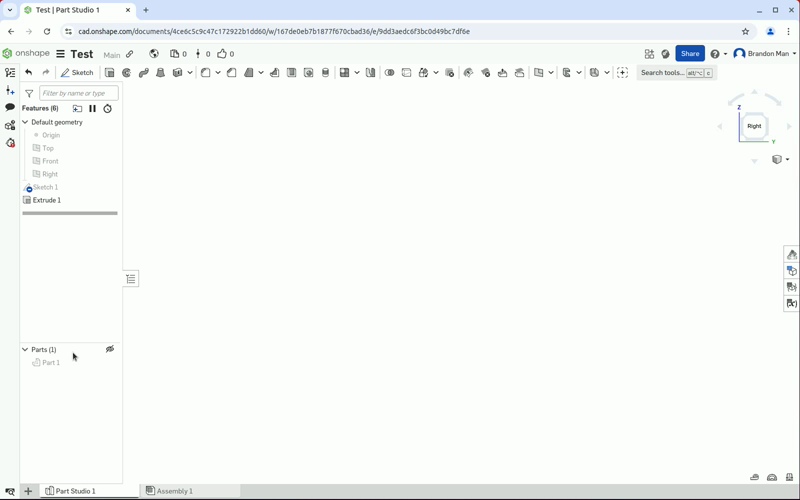
key(shift+s)
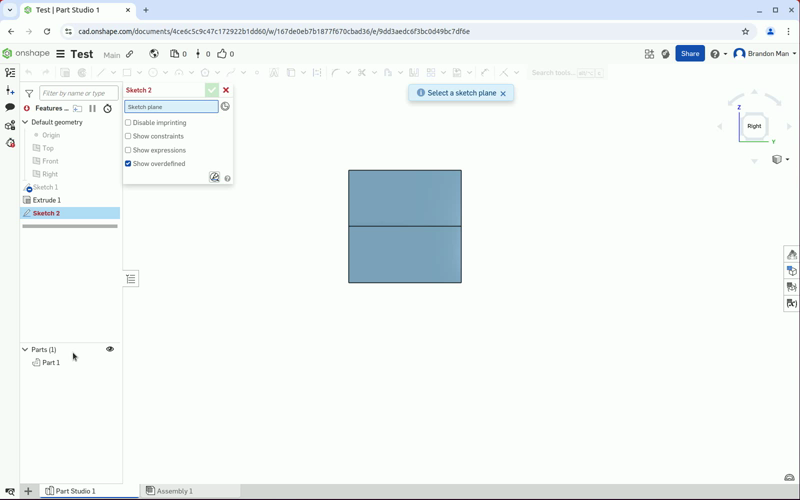
mouse_move(73, 176)
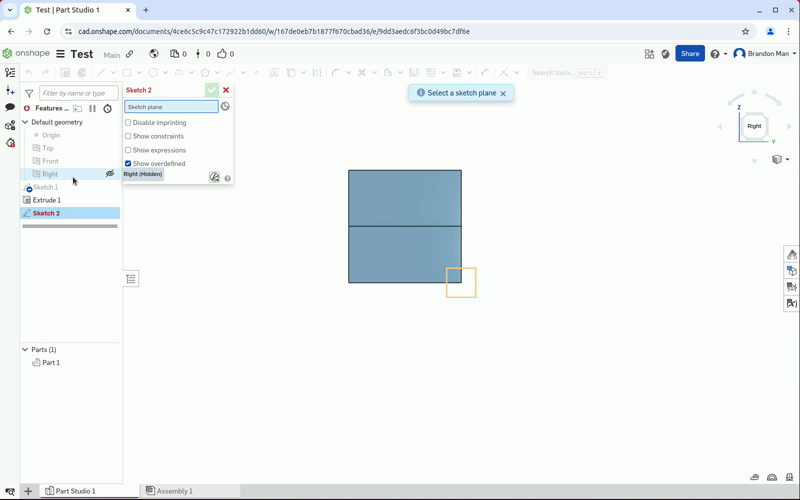
click(73, 176)
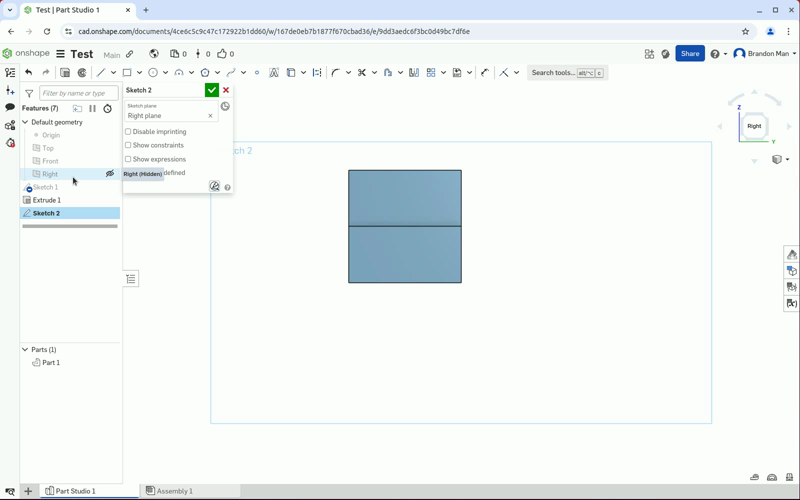
mouse_move(73, 352)
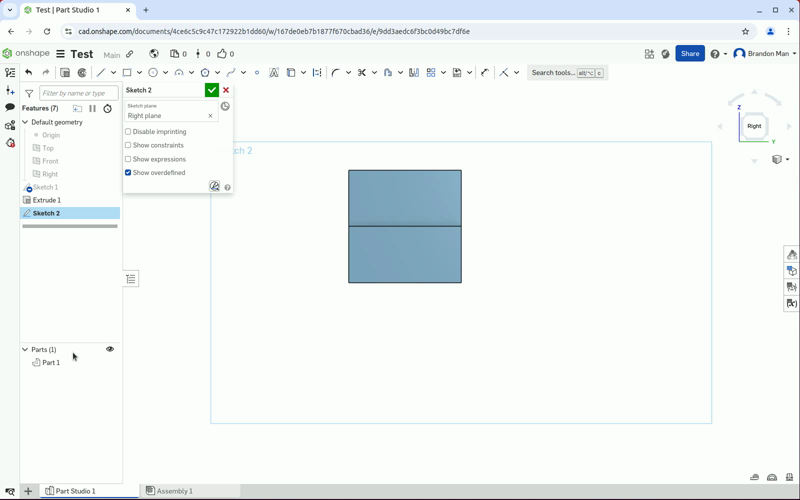
key(y)
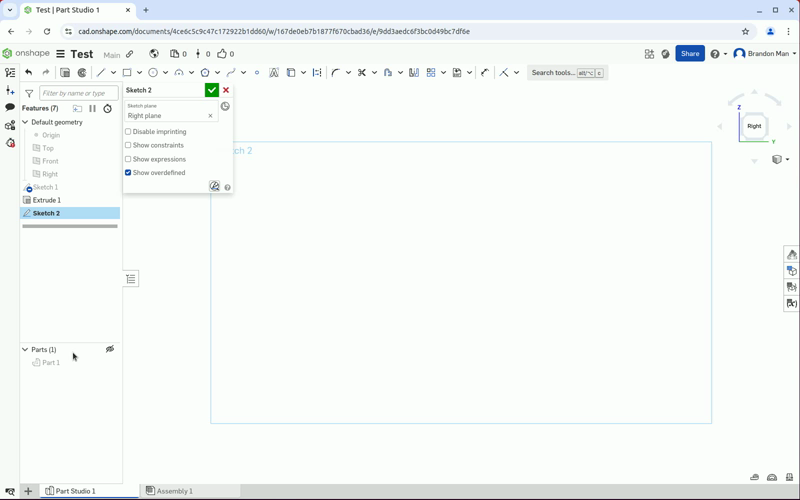
key(l)
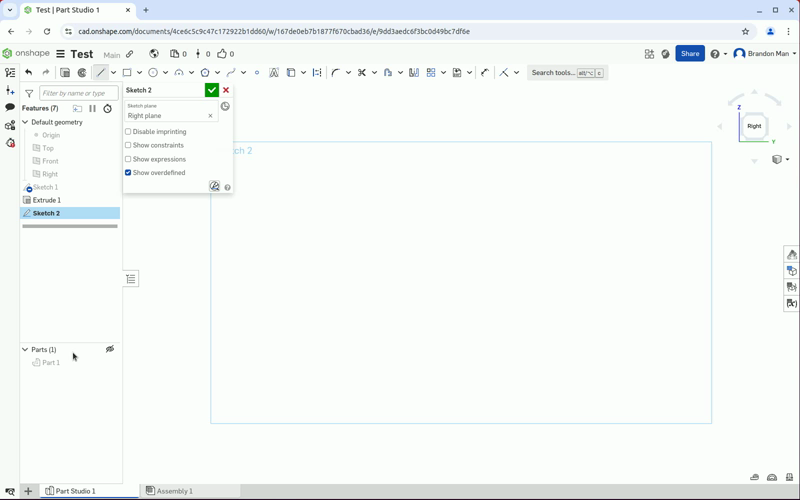
key_down(shift)
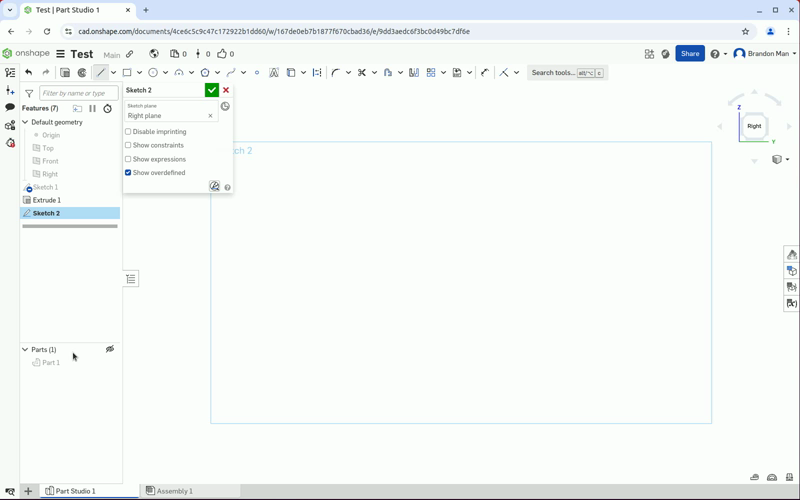
mouse_move(432, 282)
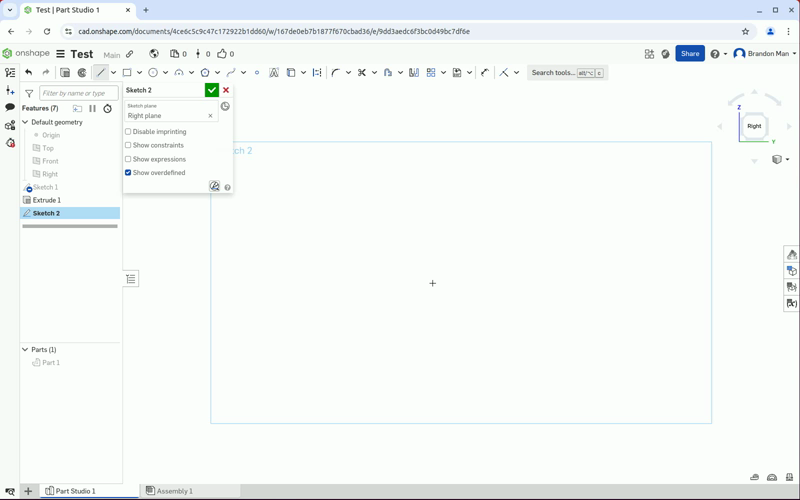
click(432, 282)
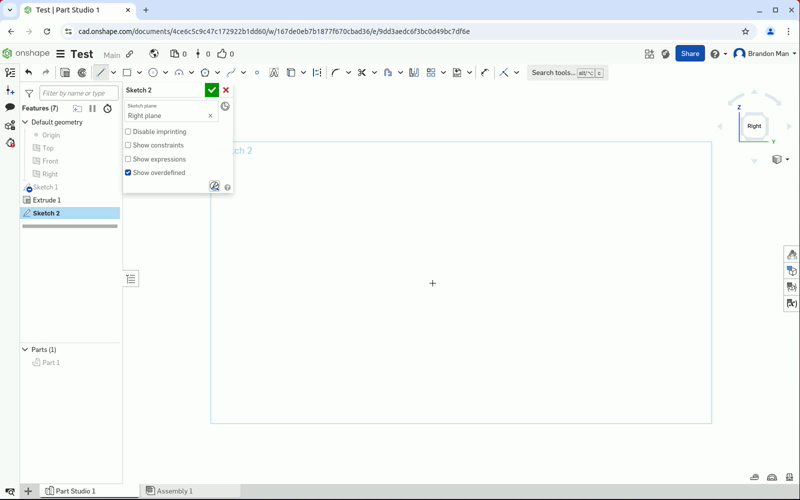
key_up(shift)
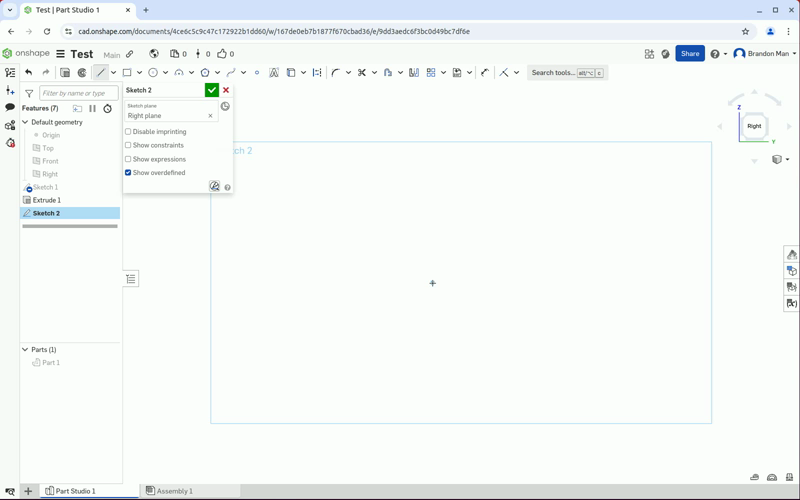
key_down(shift)
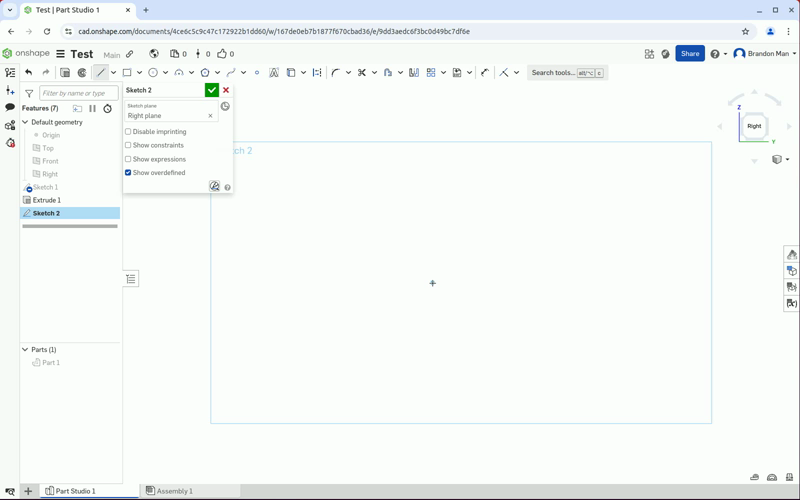
mouse_move(462, 282)
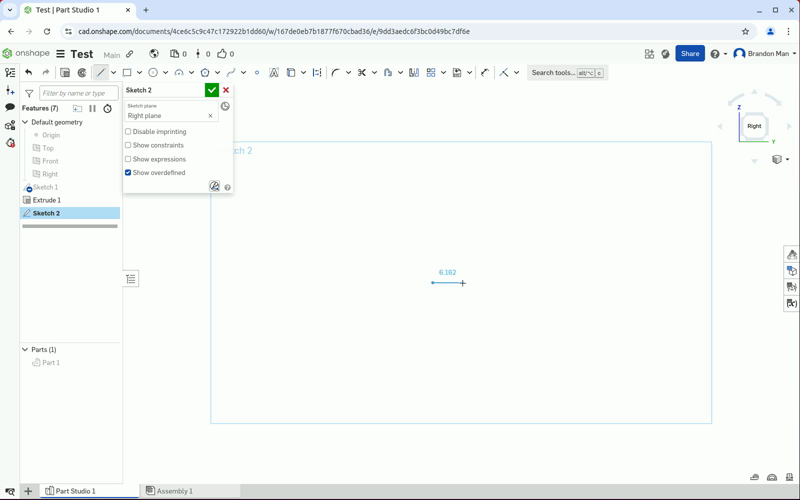
mouse_move(461, 282)
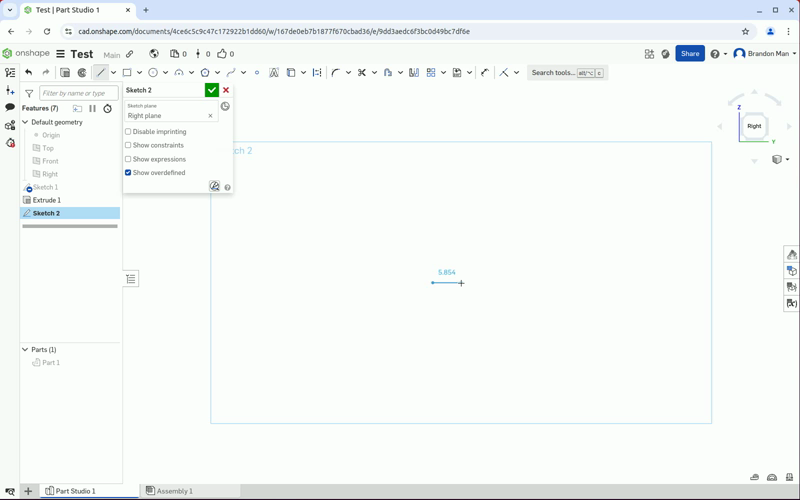
click(461, 282)
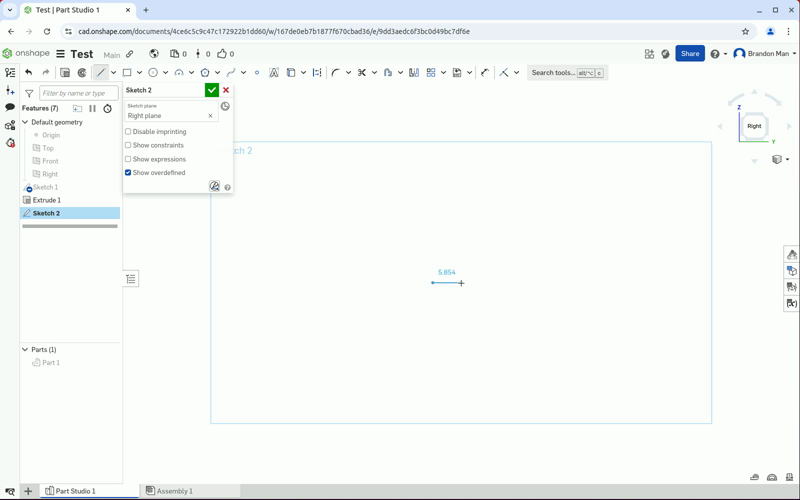
key_up(shift)
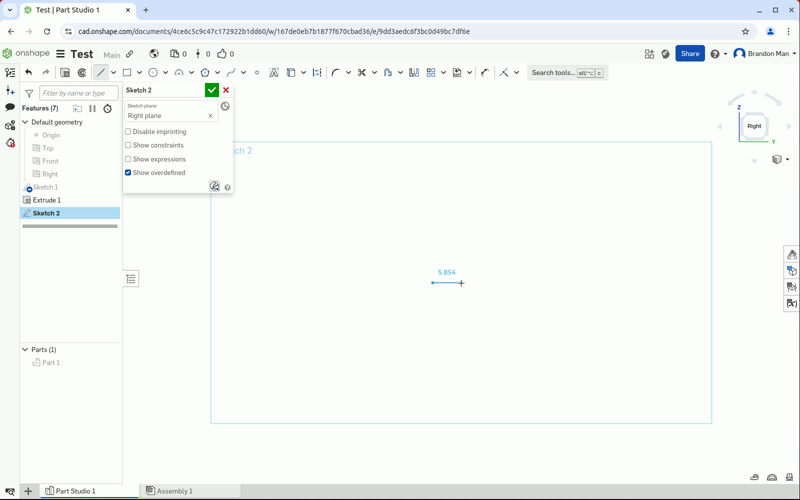
key_down(shift)
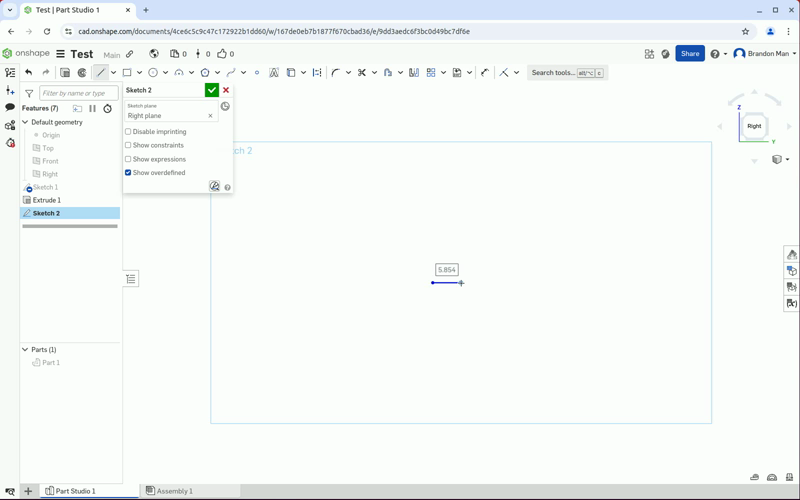
mouse_move(491, 282)
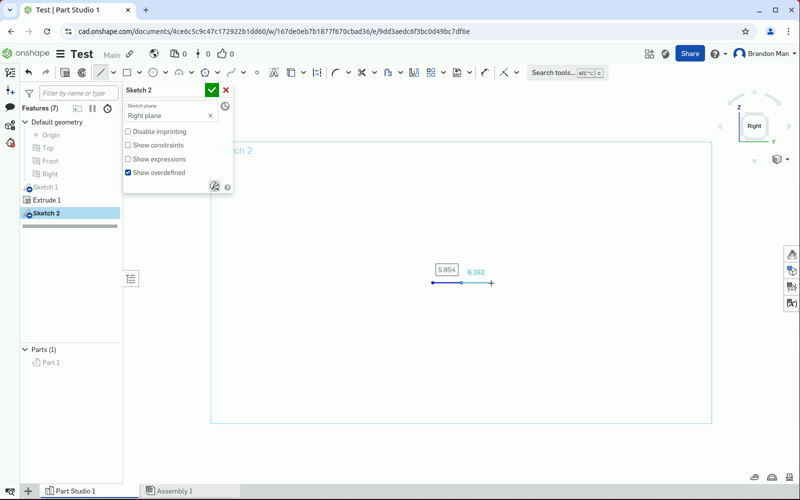
mouse_move(461, 226)
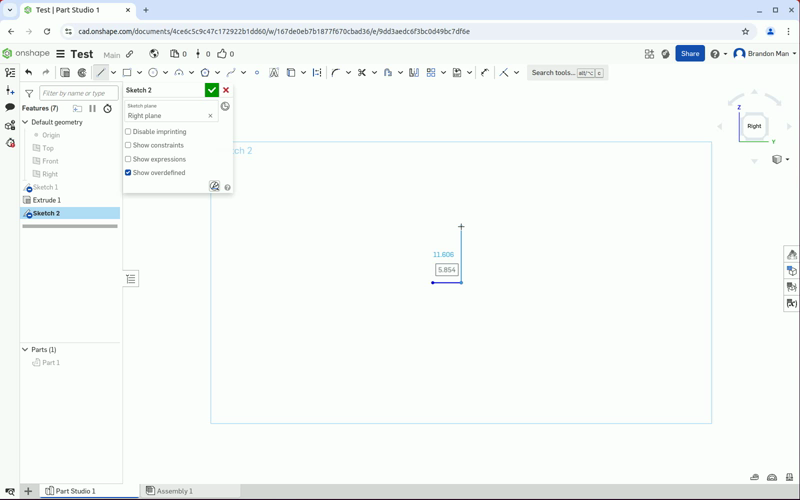
click(461, 226)
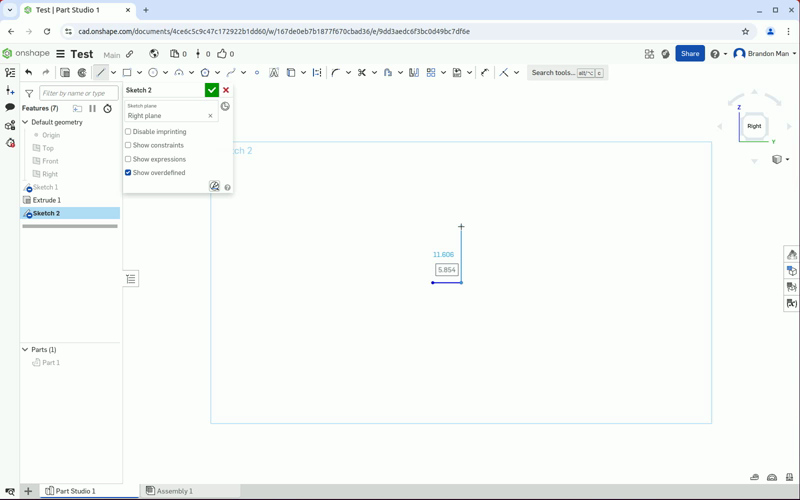
key_up(shift)
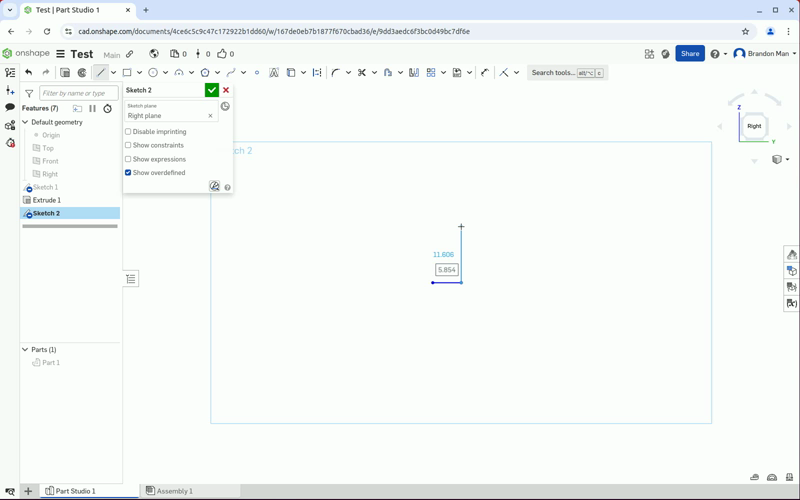
key_down(shift)
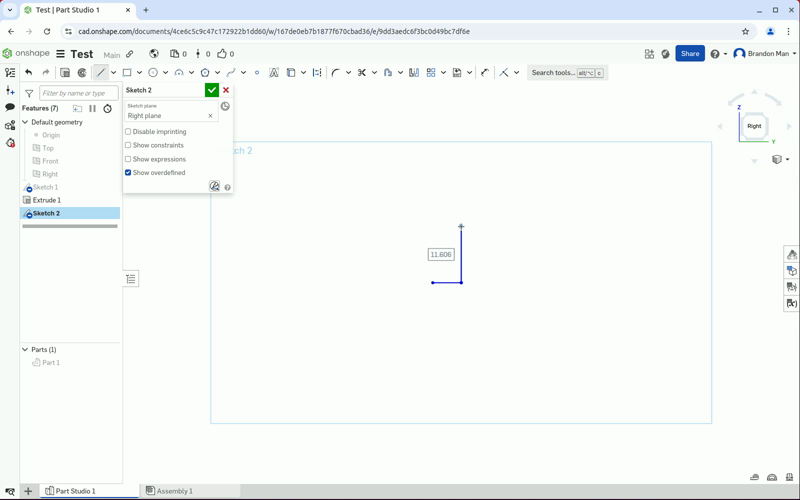
mouse_move(491, 226)
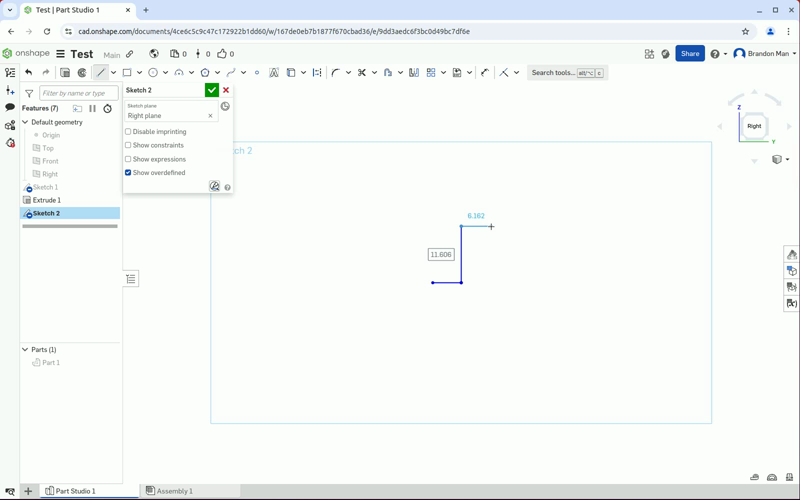
mouse_move(432, 226)
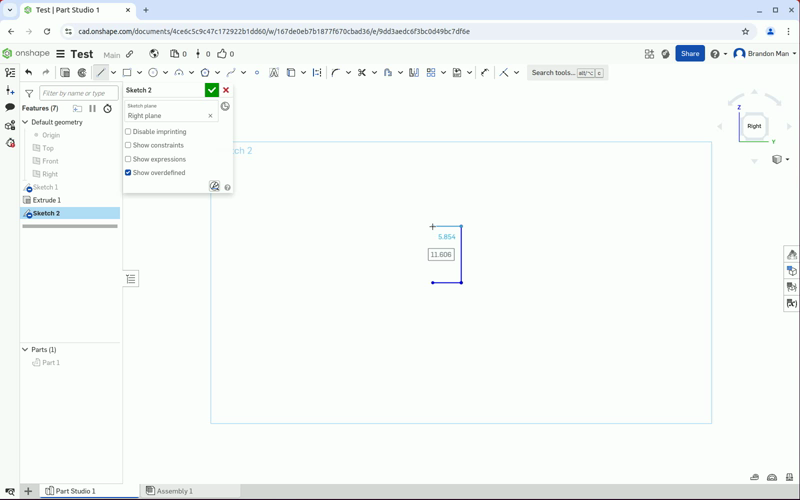
click(432, 226)
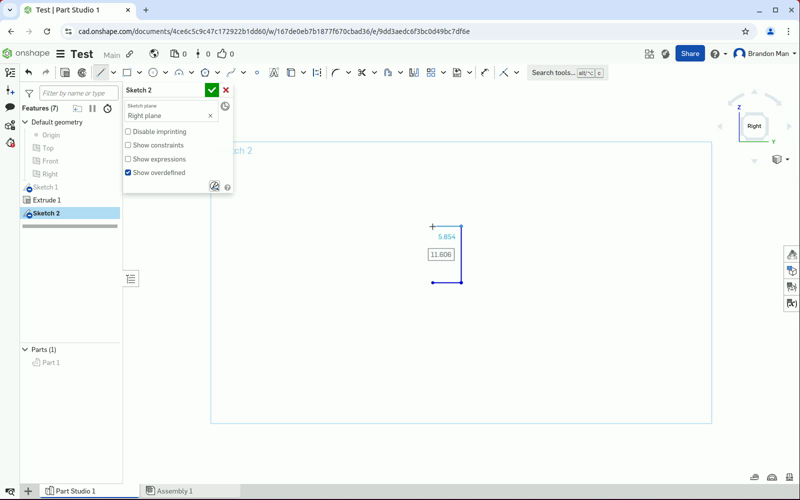
key_up(shift)
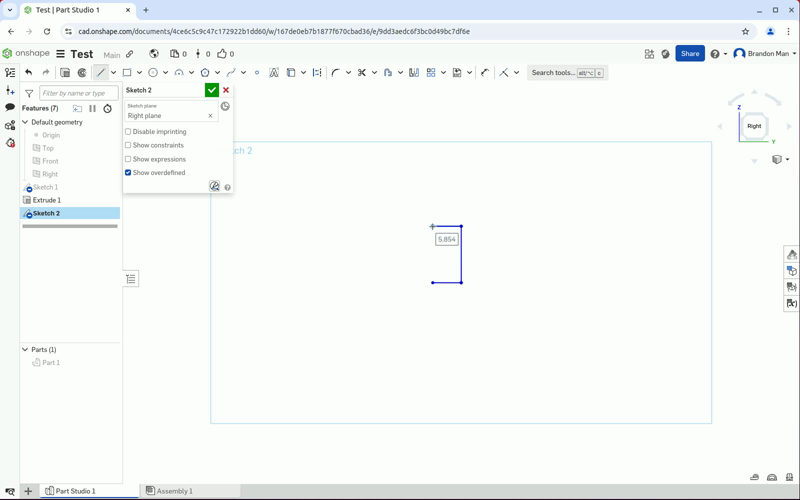
mouse_move(462, 226)
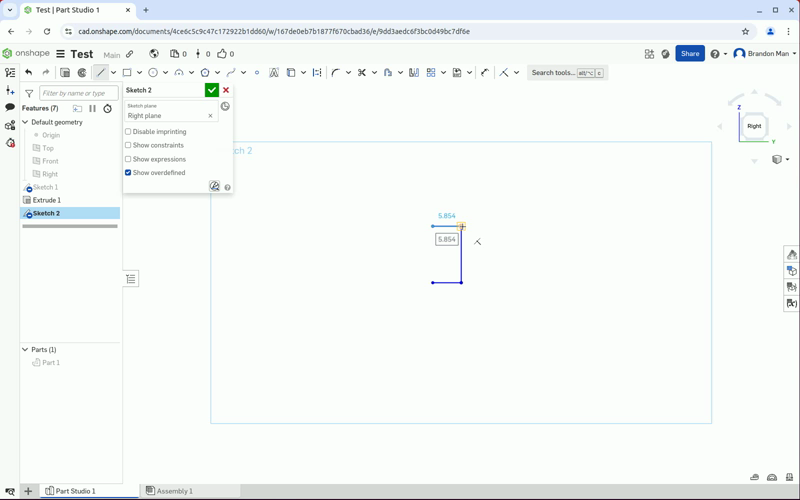
key_down(shift)
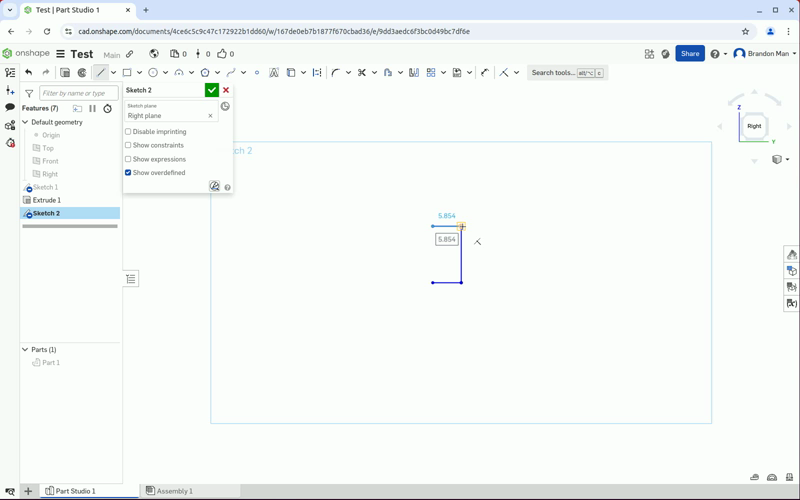
mouse_move(432, 282)
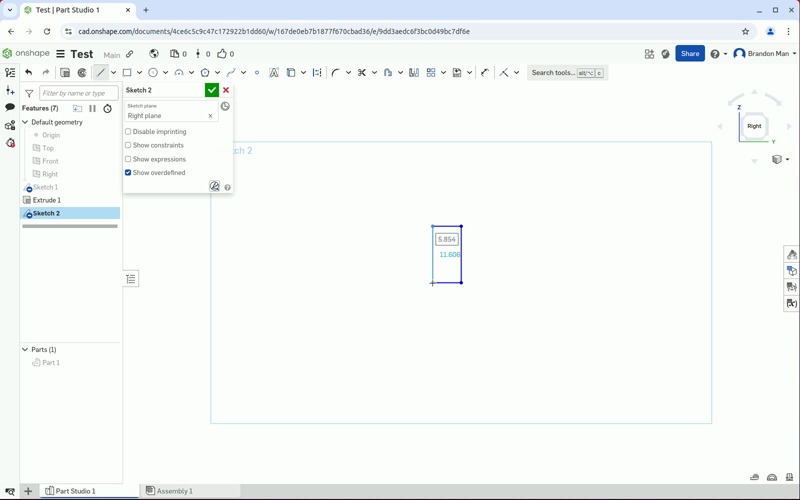
key_up(shift)
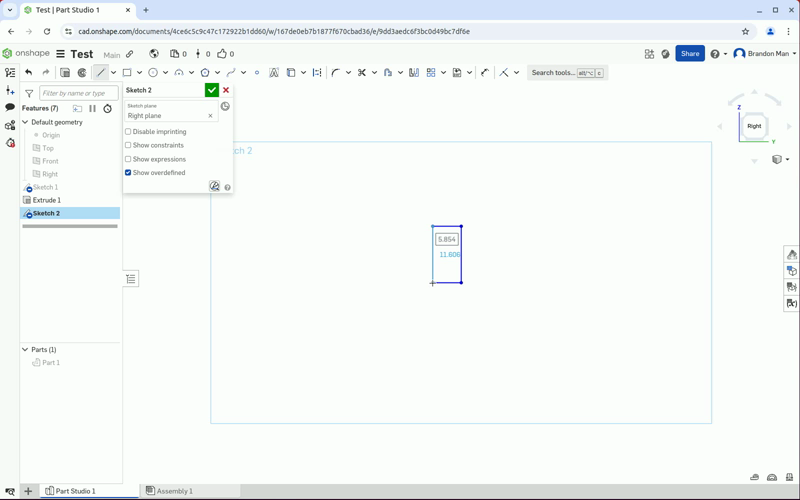
click(432, 282)
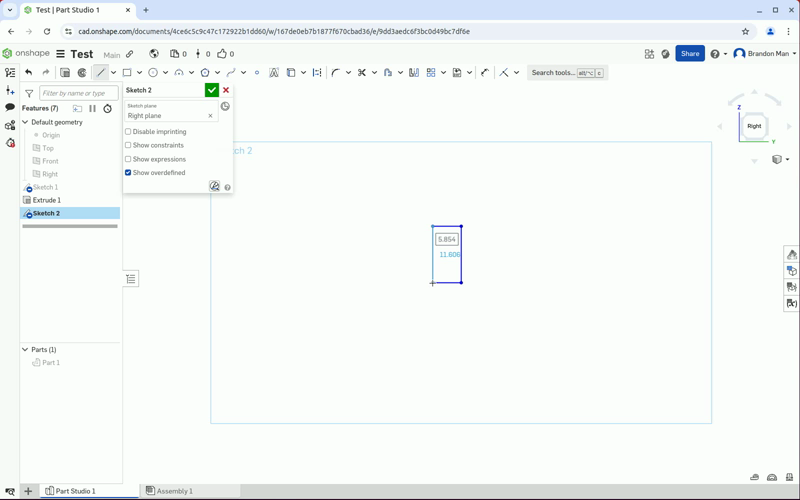
key(esc)
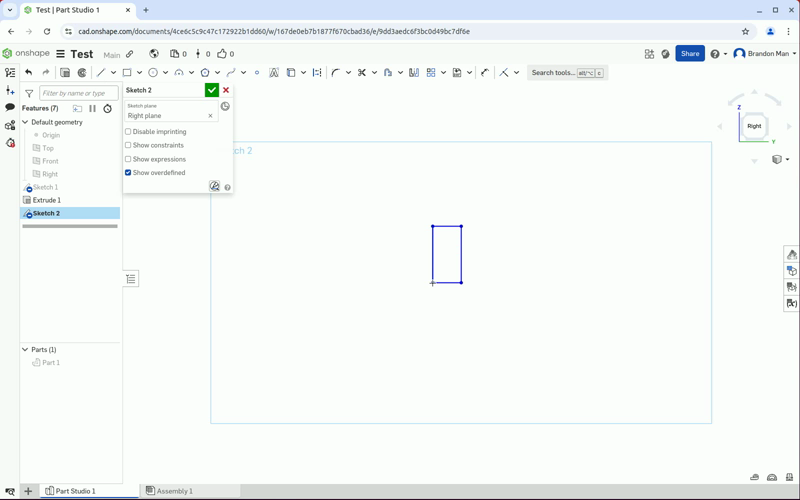
mouse_move(441, 244)
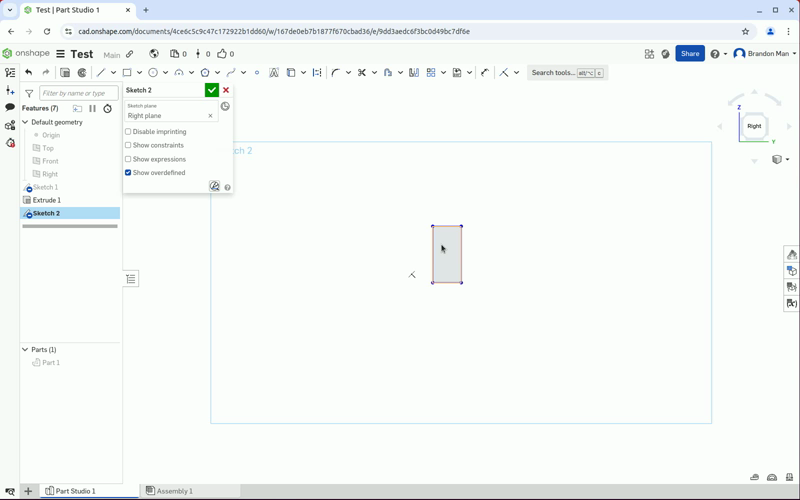
scroll(6)
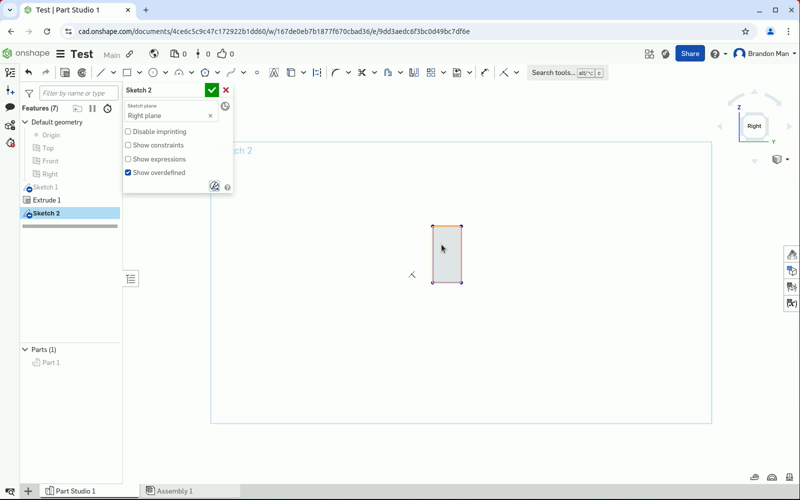
scroll(6)
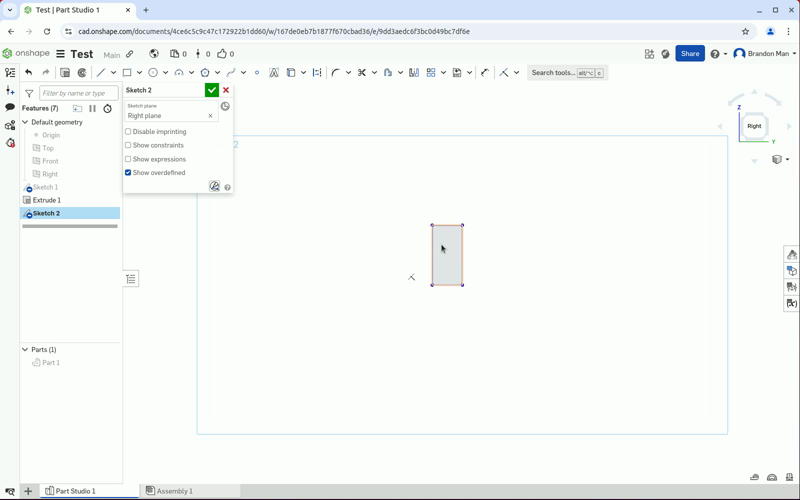
scroll(6)
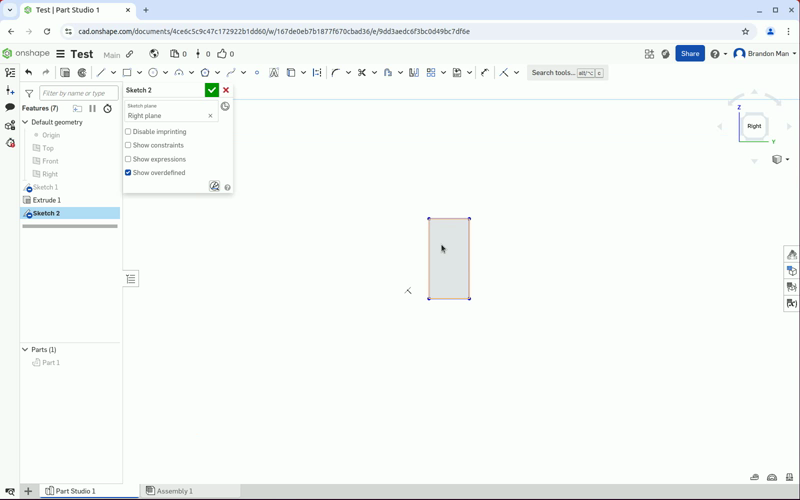
scroll(6)
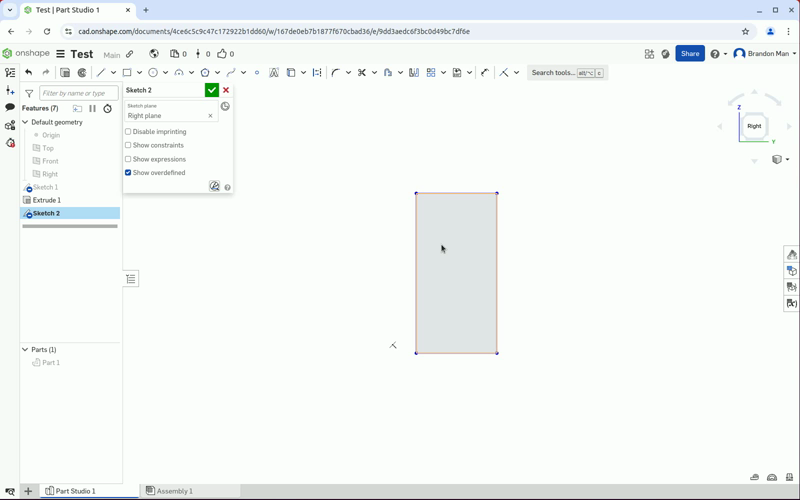
scroll(6)
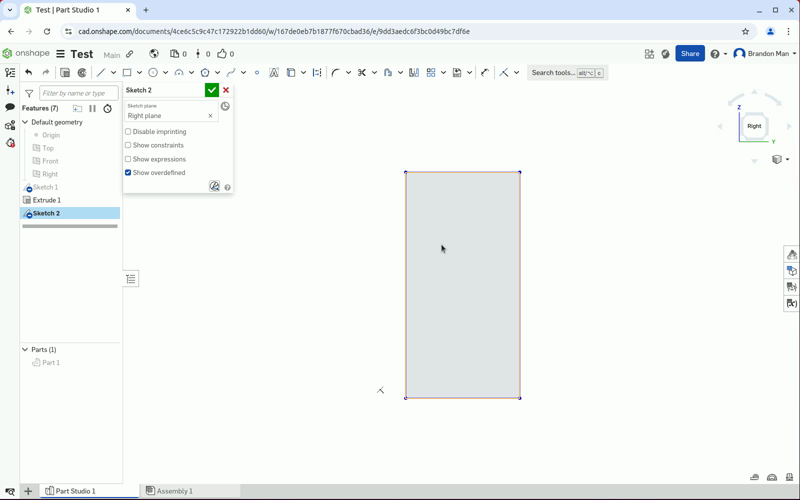
scroll(6)
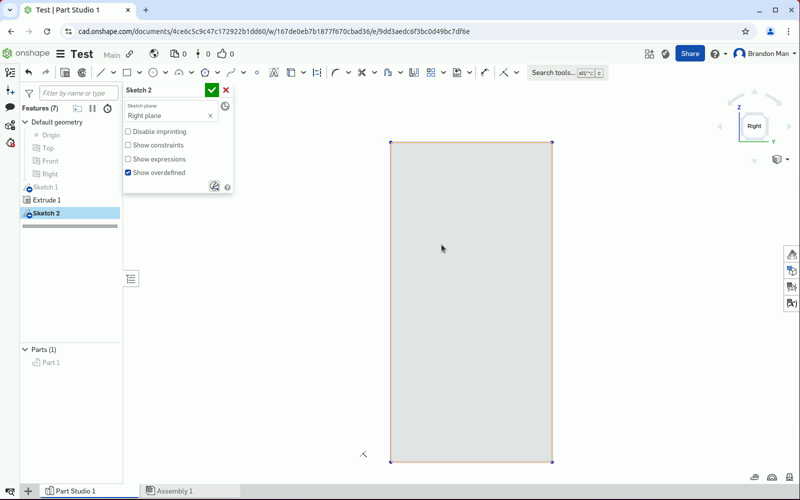
scroll(6)
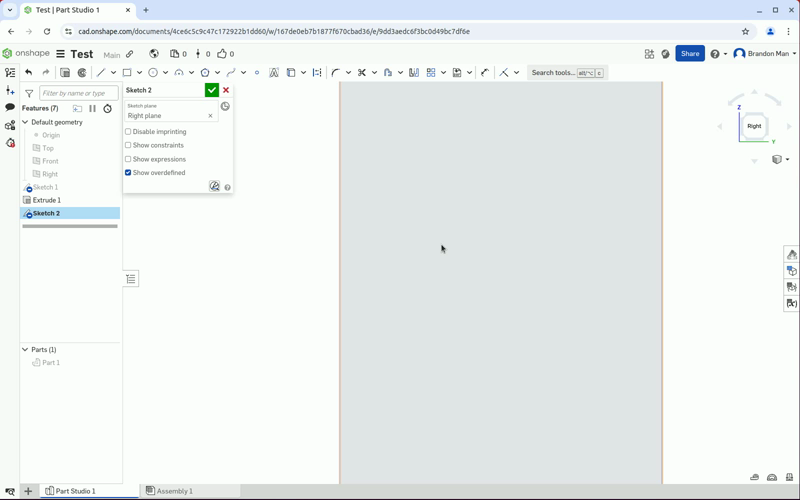
click(441, 244)
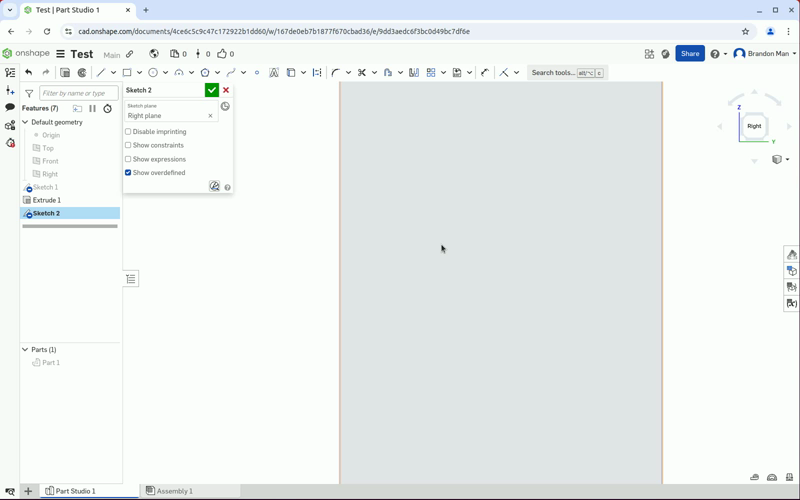
scroll(-6)
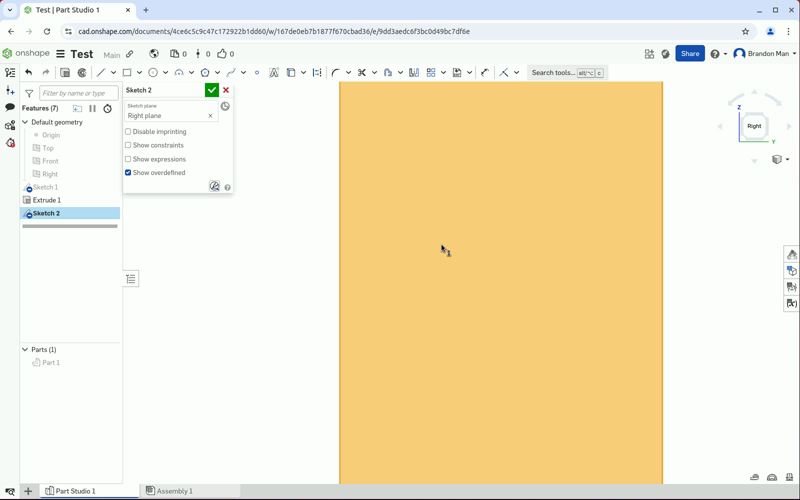
scroll(-6)
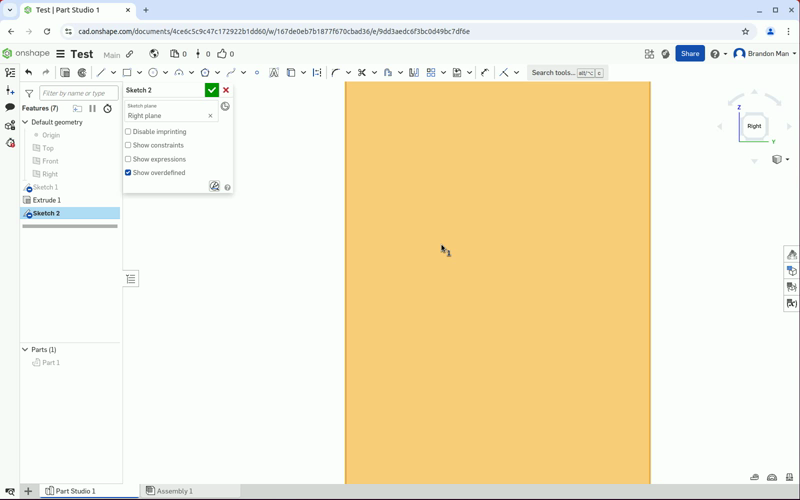
scroll(-6)
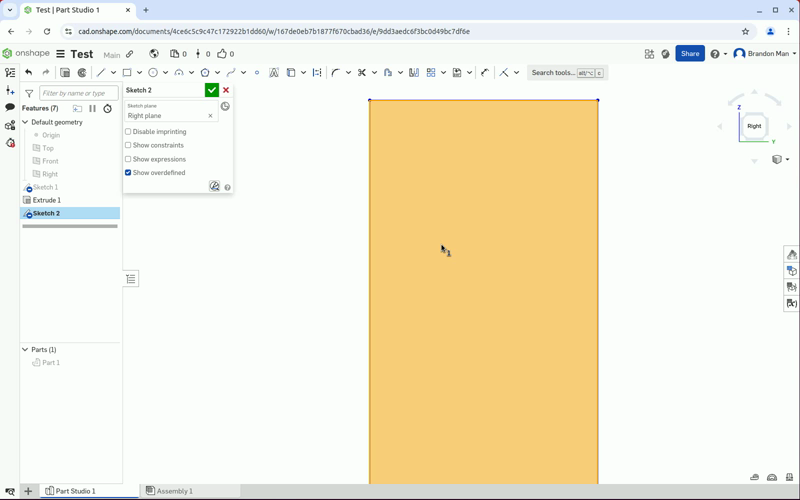
scroll(-6)
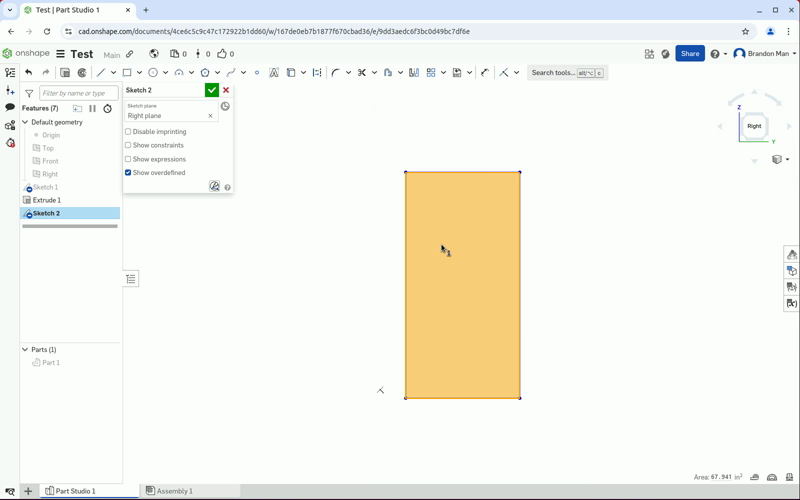
scroll(-6)
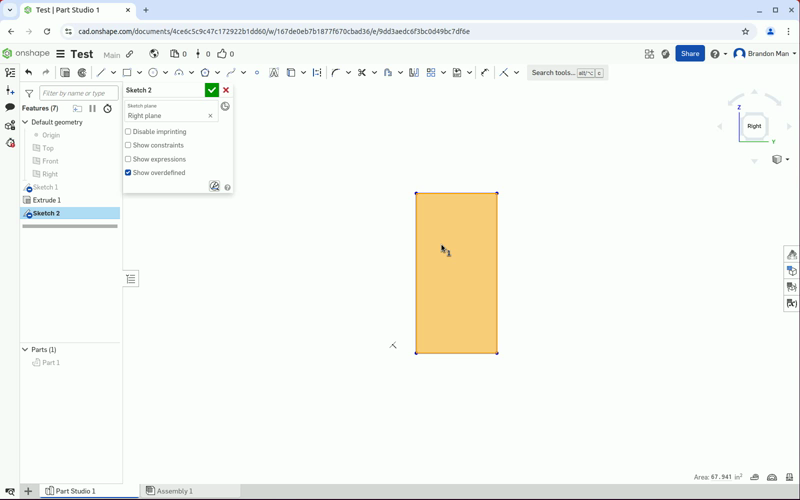
scroll(-6)
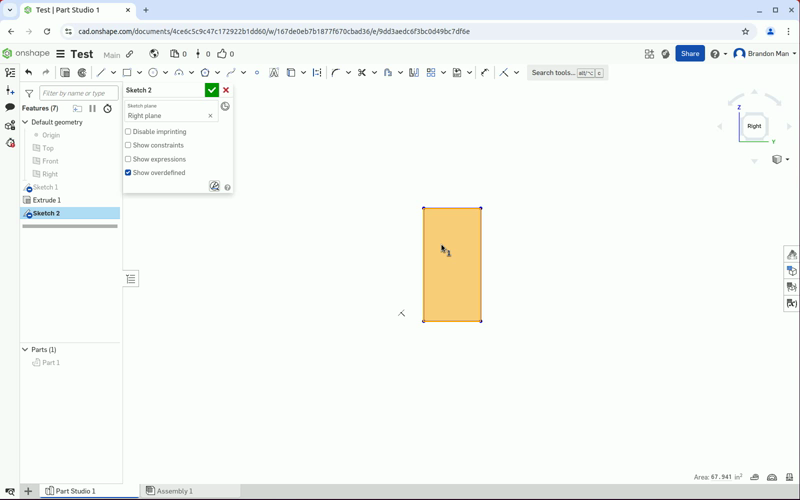
scroll(-6)
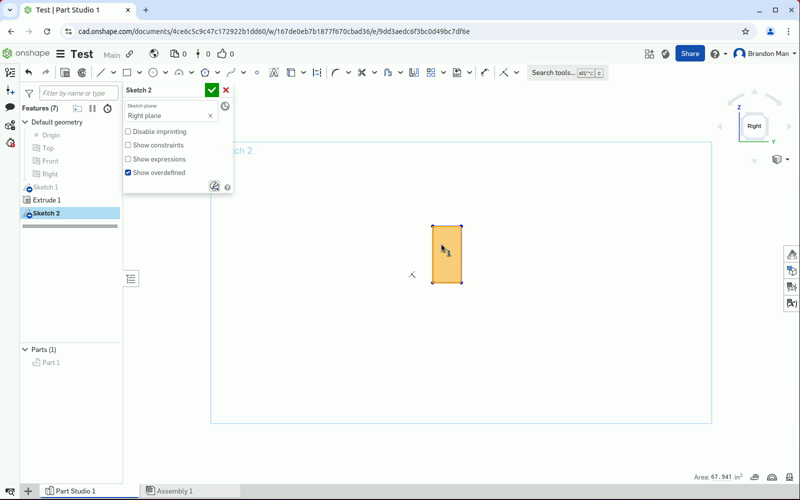
mouse_move(73, 352)
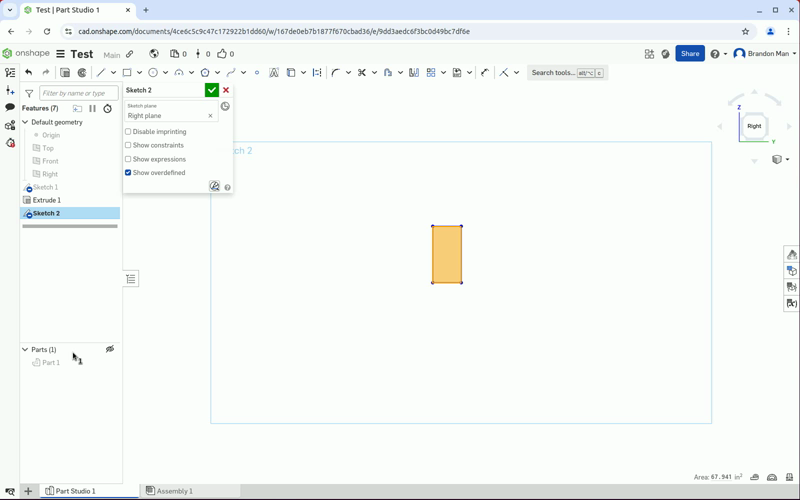
key(shift+y)
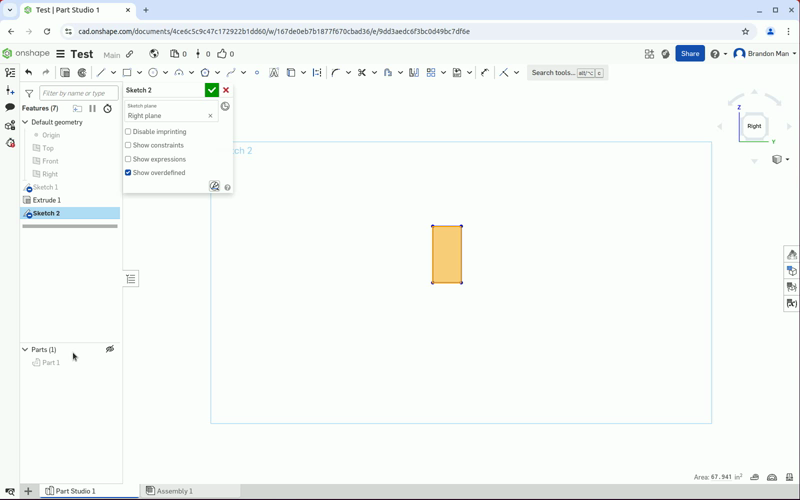
key(shift+e)
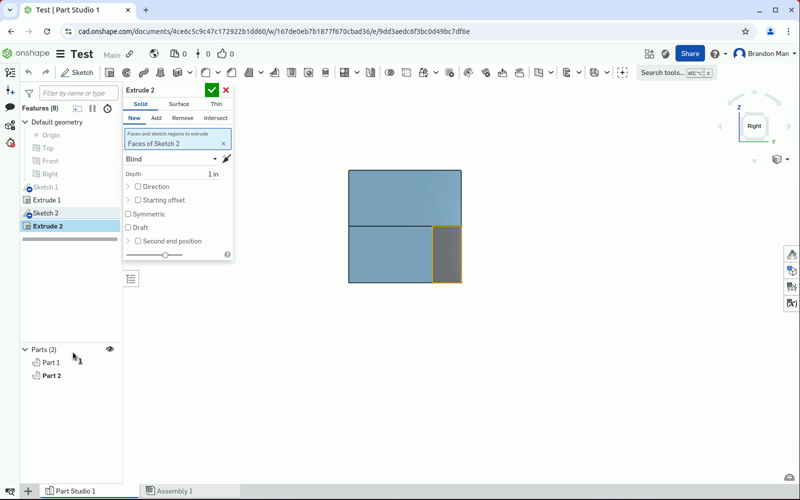
mouse_move(143, 106)
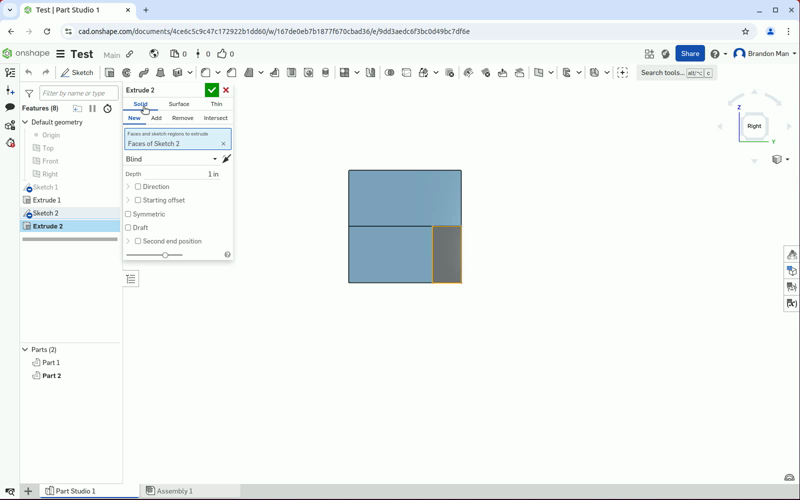
click(143, 106)
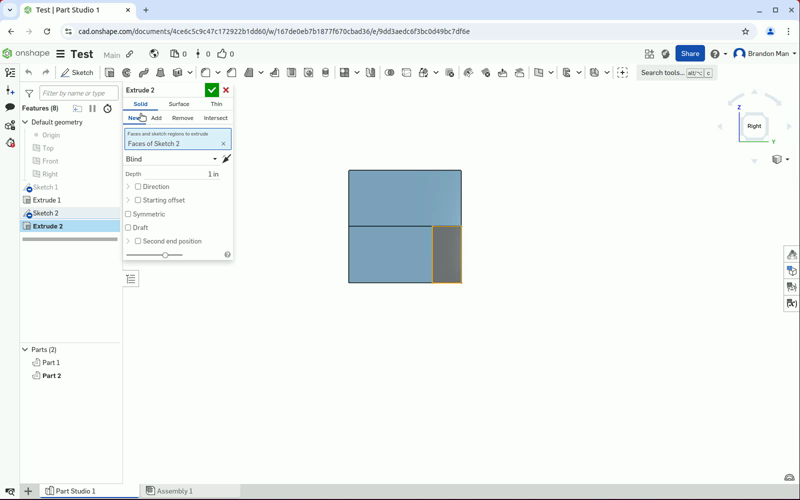
mouse_move(137, 120)
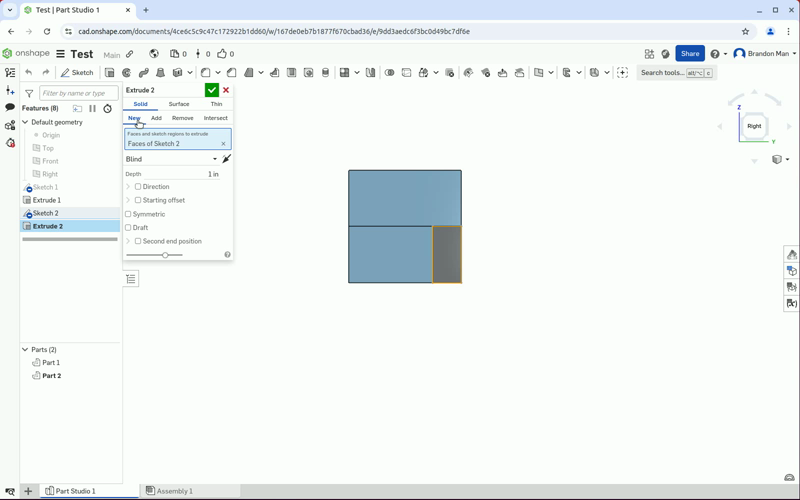
click(137, 120)
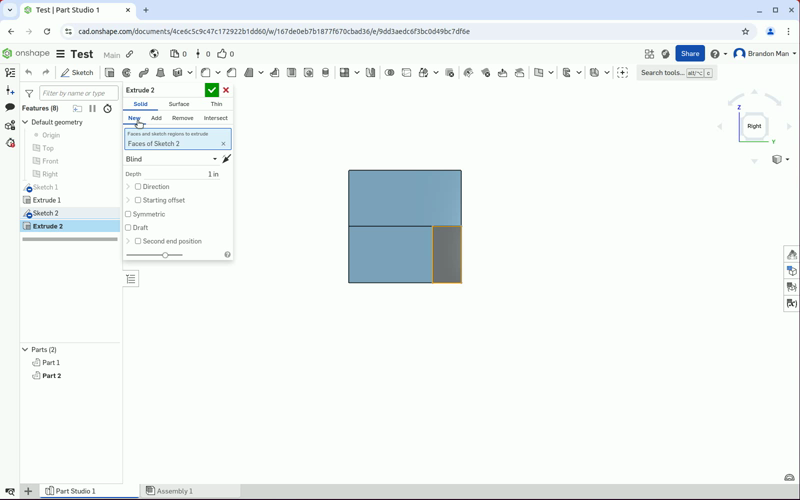
key(tab, 4)
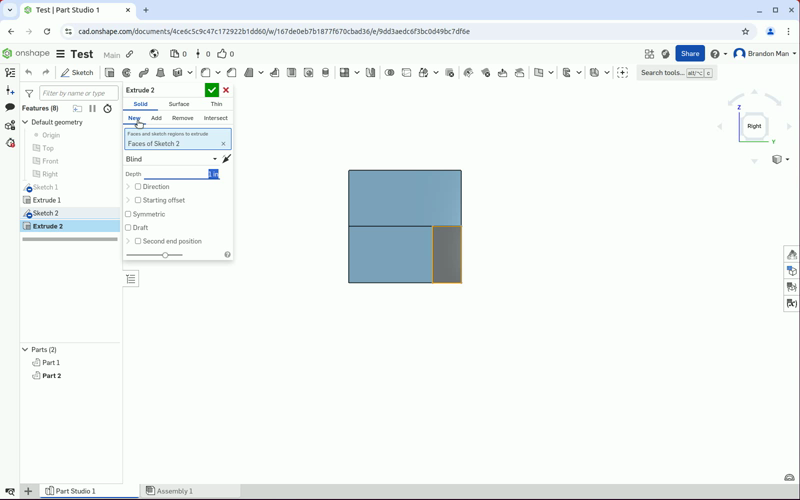
text(23.108)
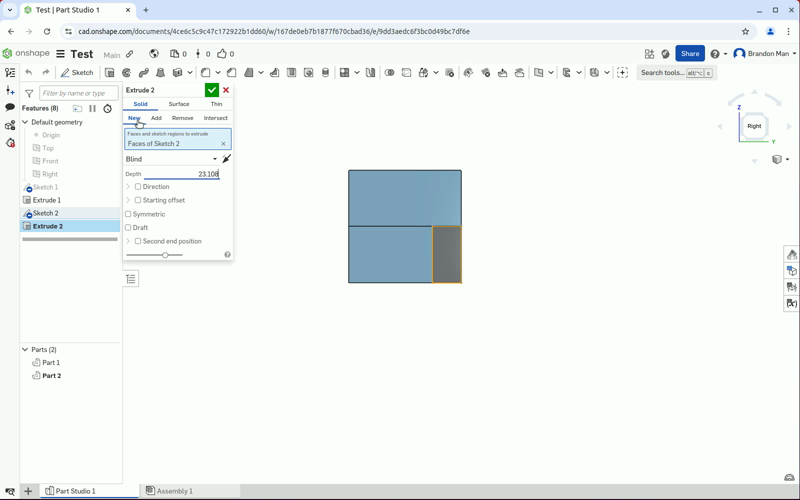
key(enter)
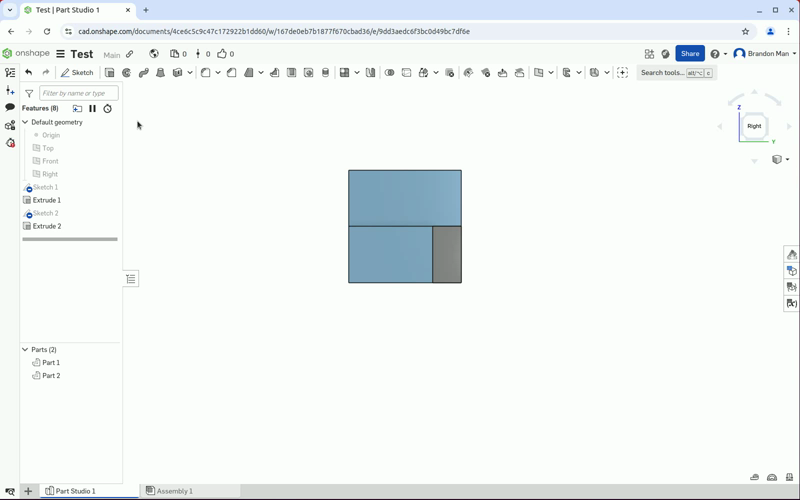
key(shift+h)
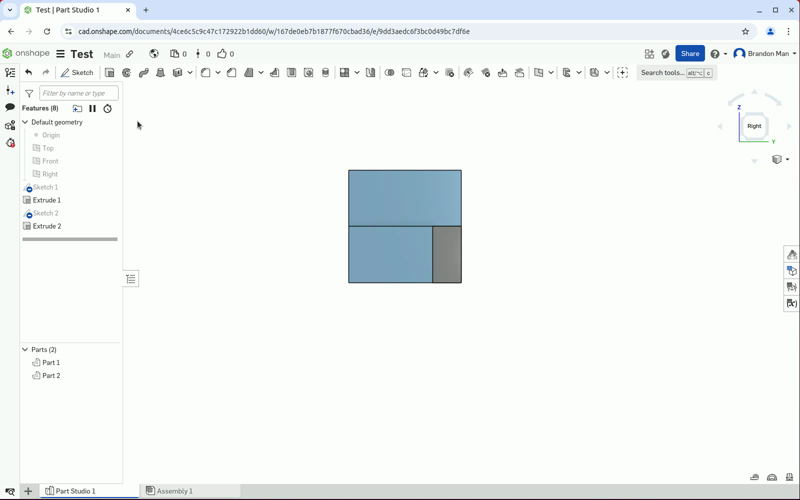
key(shift+h)
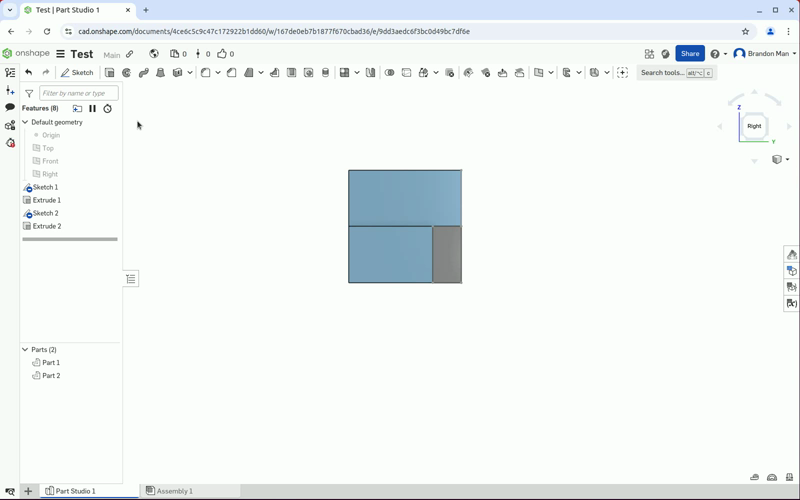
key(shift+7)
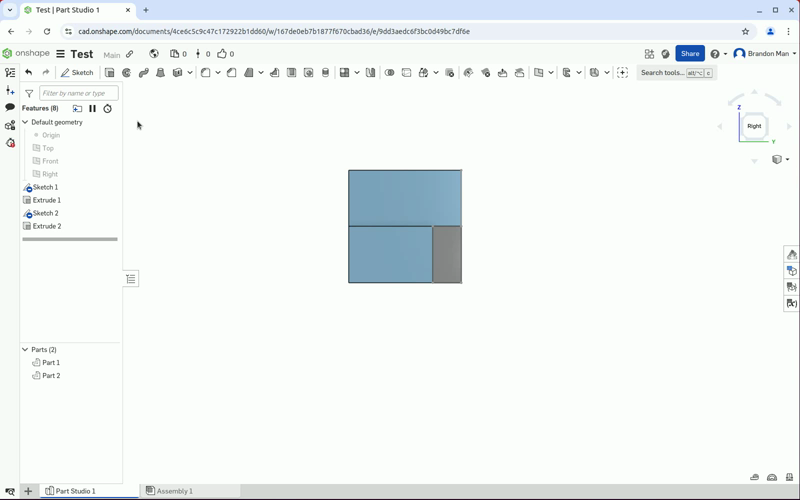
key(right, 2)
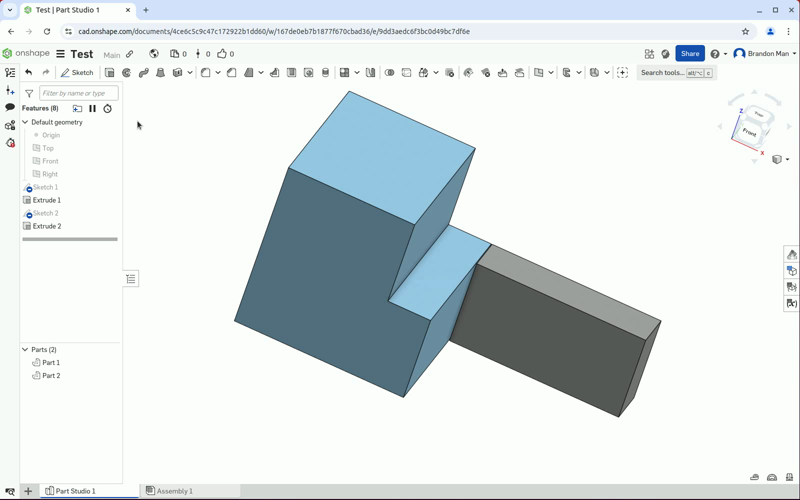
key(down, 2)
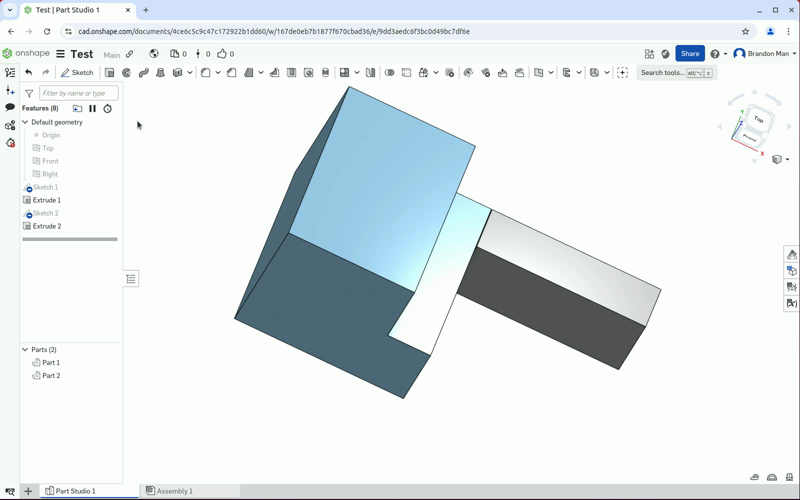
key(up, 2)
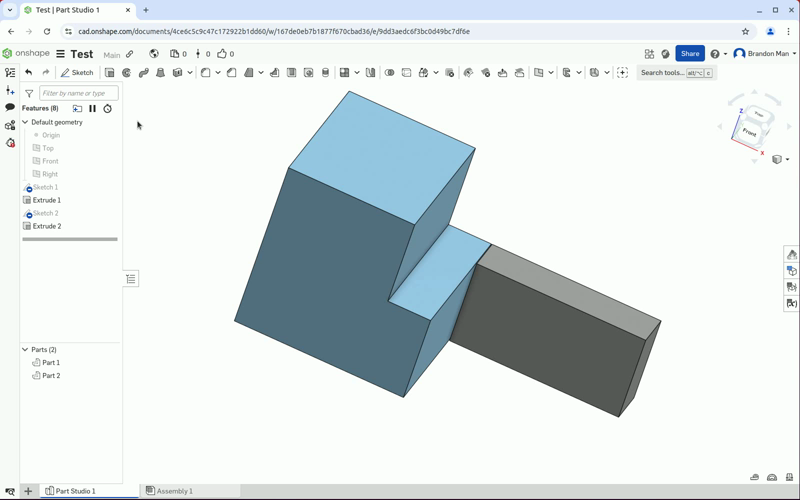
key(left, 2)
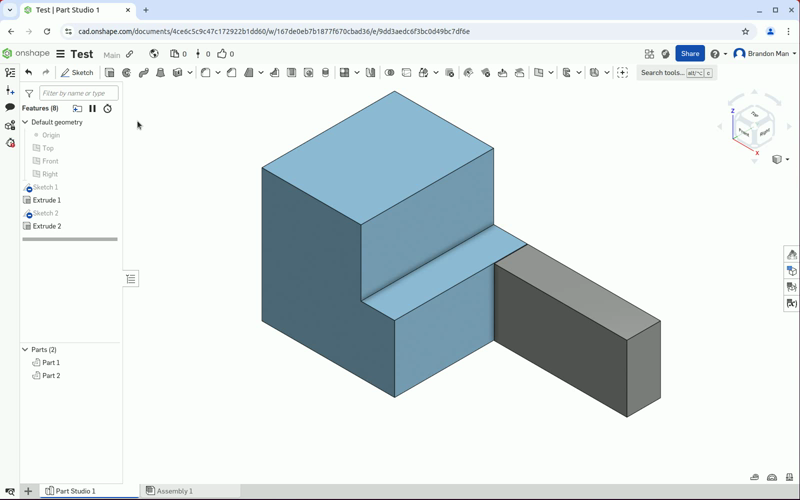
mouse_move(73, 189)
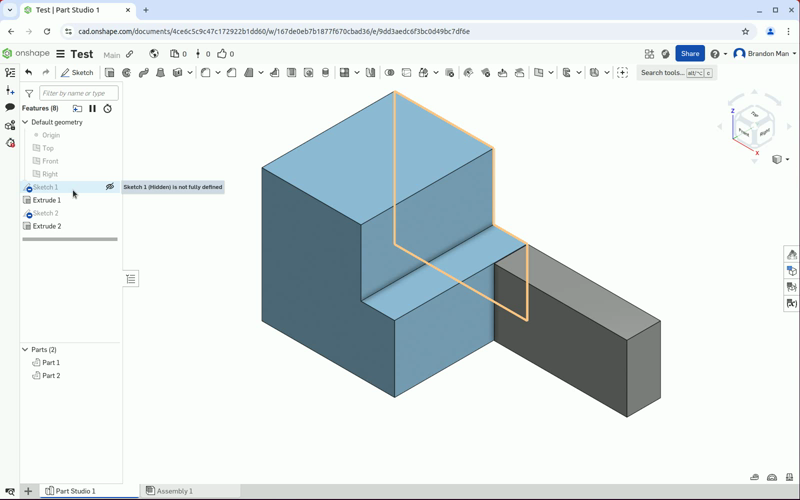
click(73, 189)